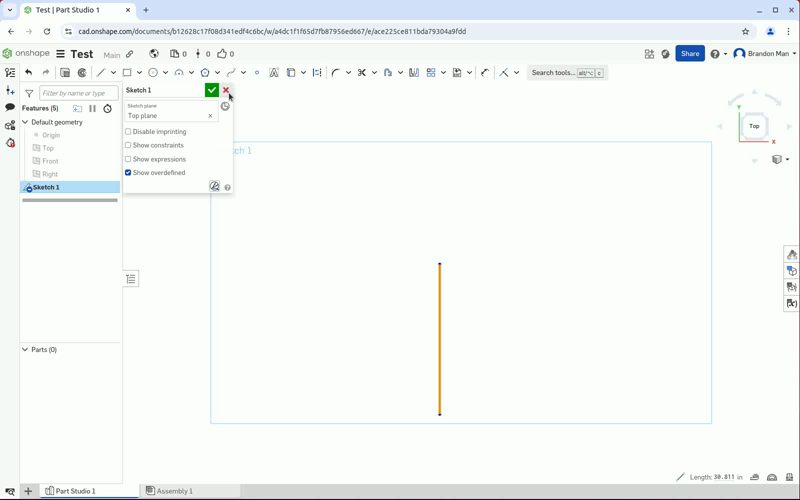
key(shift+h)
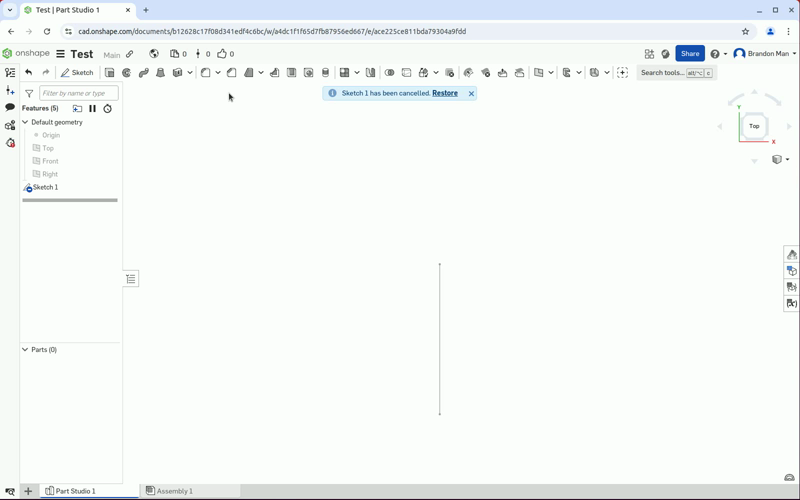
mouse_move(73, 352)
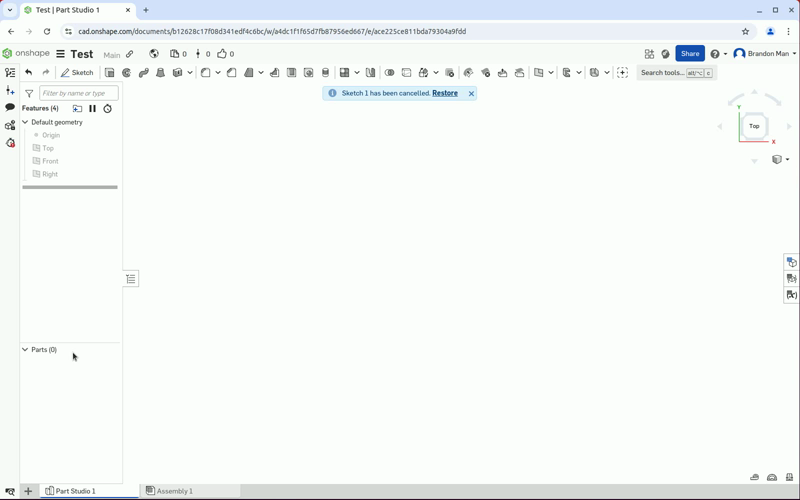
key(y)
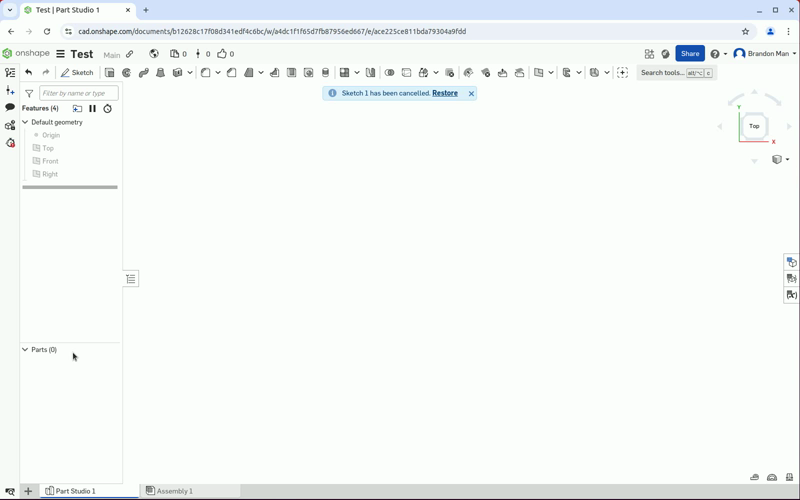
key(shift+p)
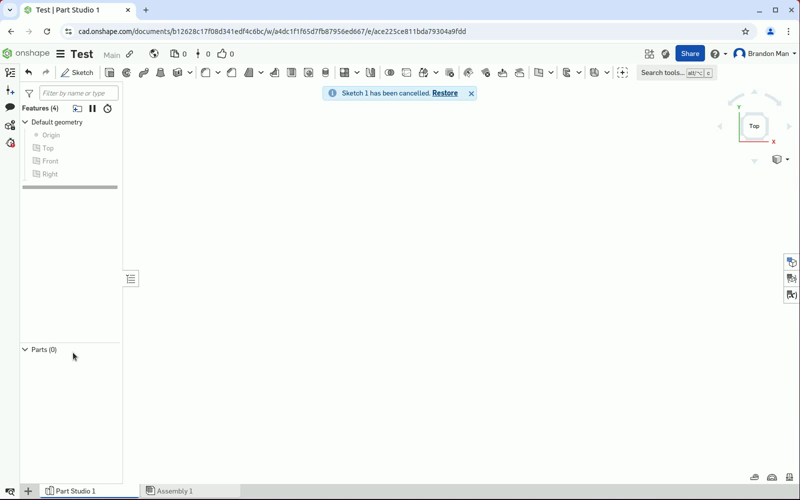
key(space)
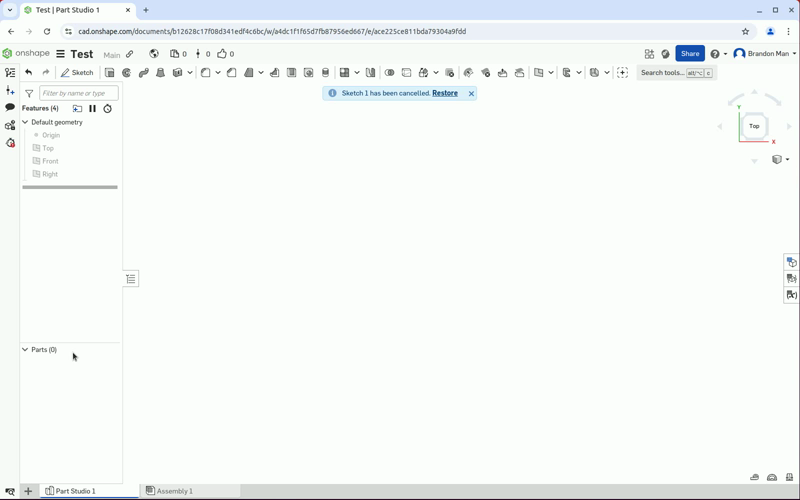
key_down(shift)
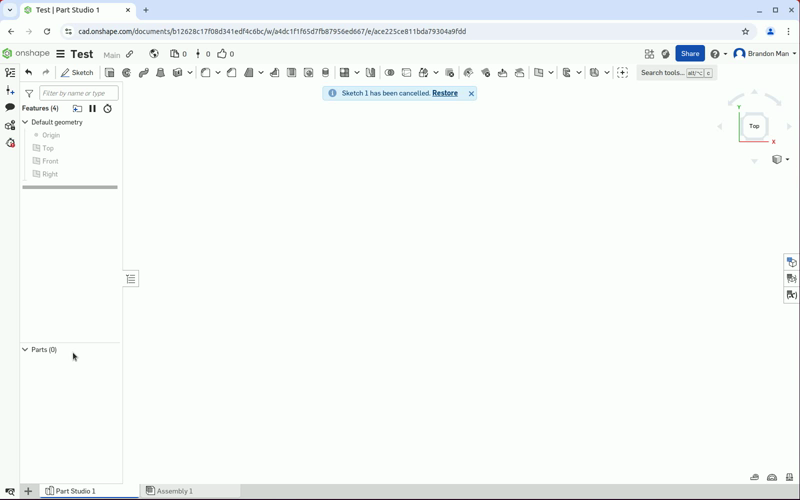
key(up)
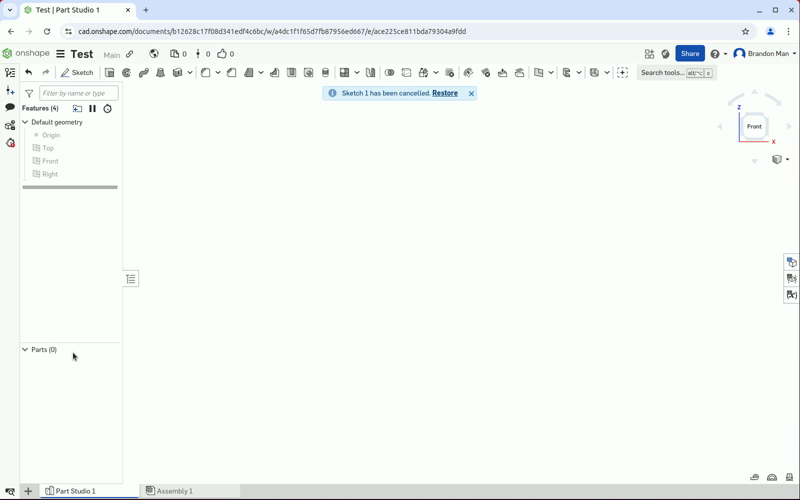
key_up(shift)
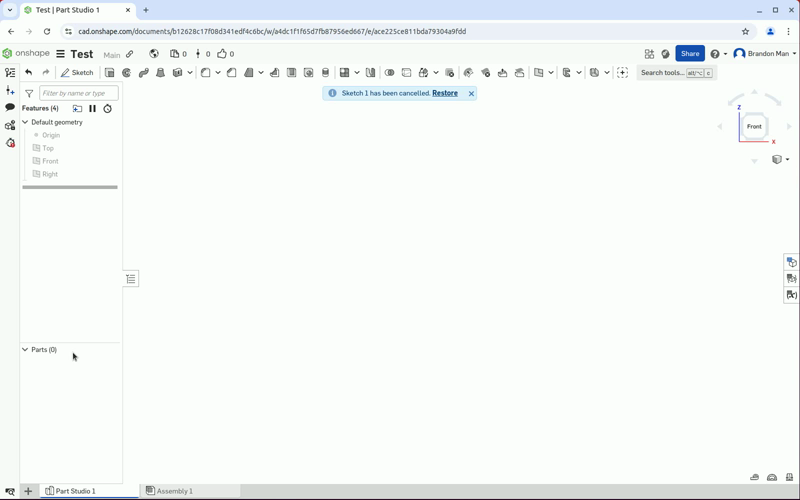
mouse_move(73, 352)
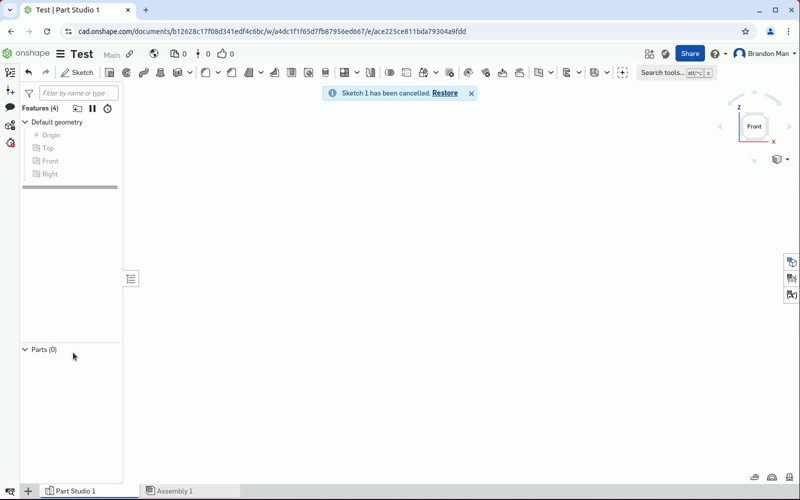
key(shift+y)
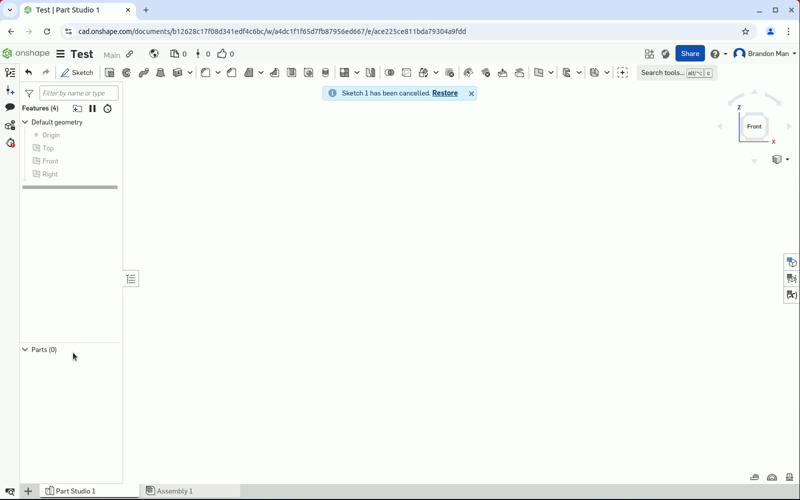
key(shift+s)
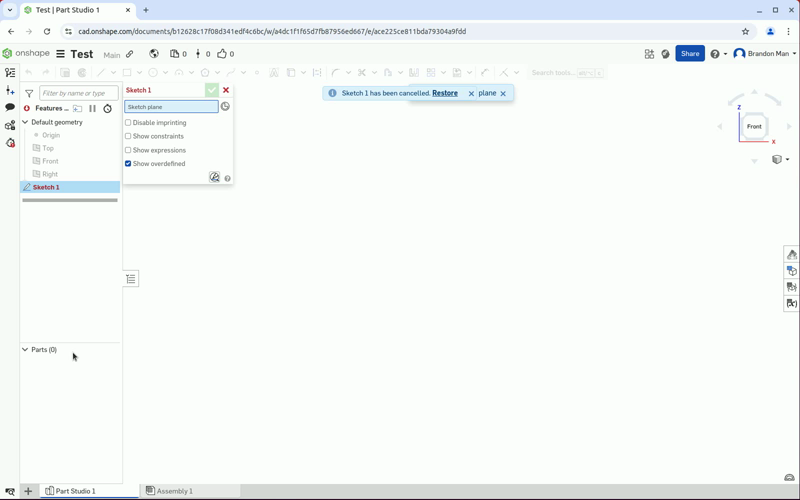
mouse_move(73, 163)
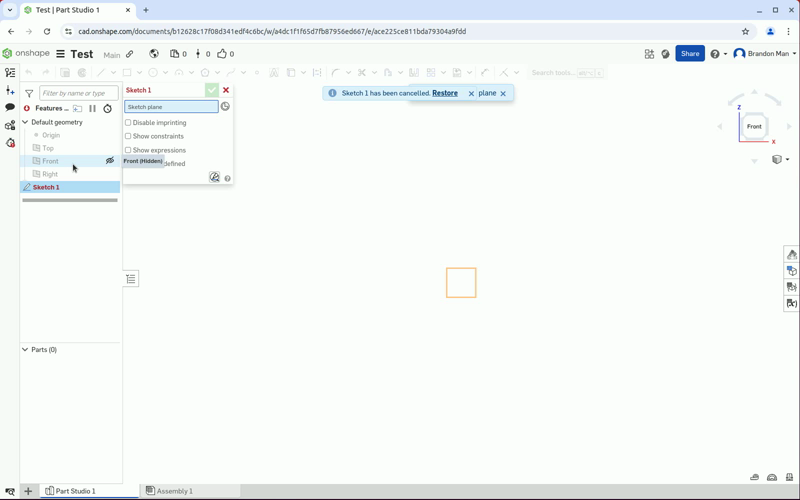
click(73, 163)
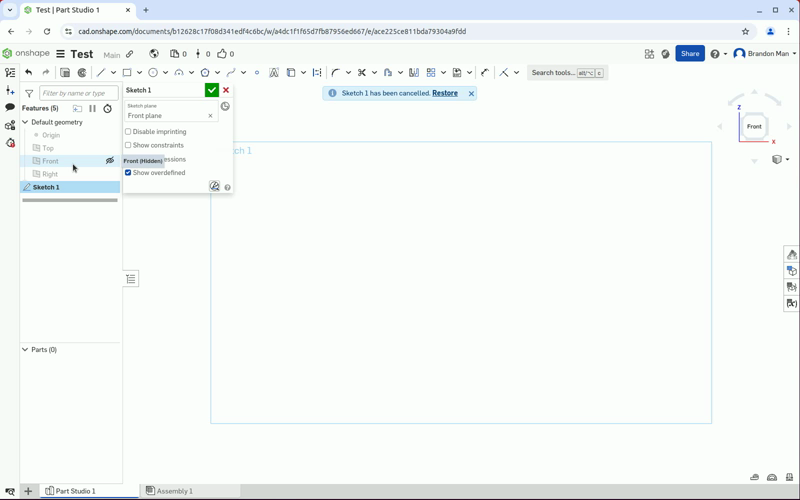
mouse_move(73, 352)
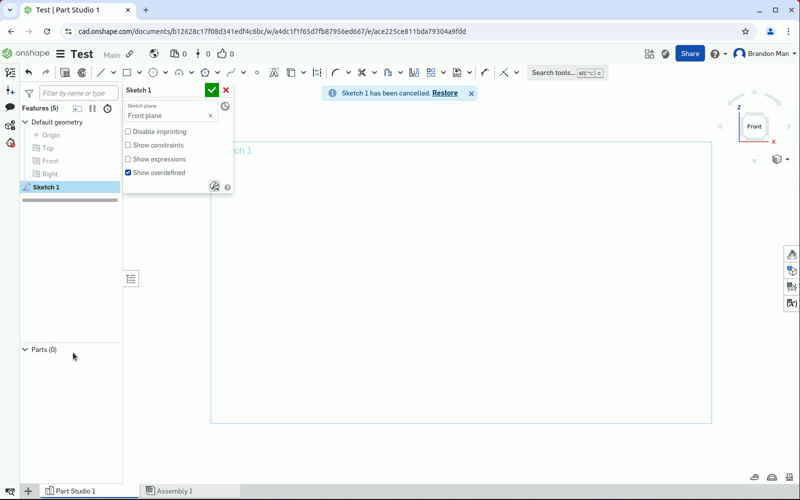
key(y)
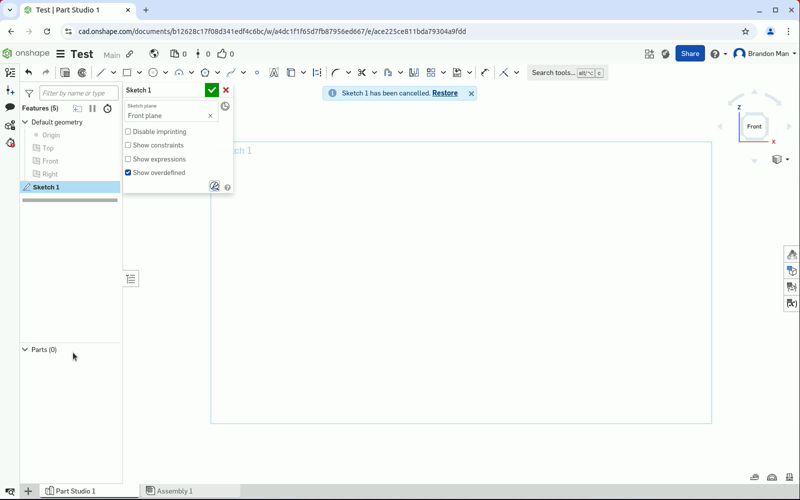
key(l)
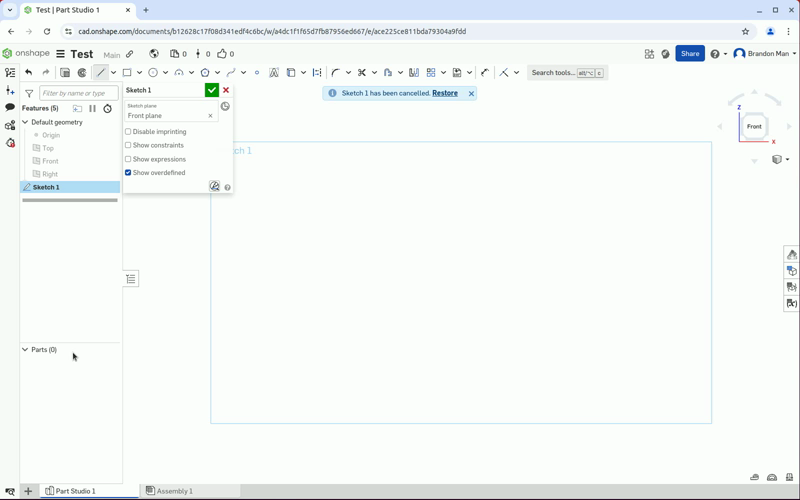
key_down(shift)
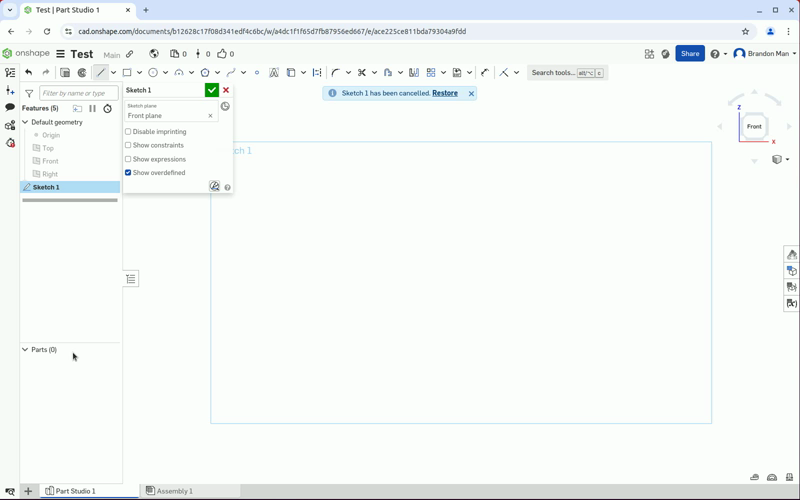
mouse_move(446, 275)
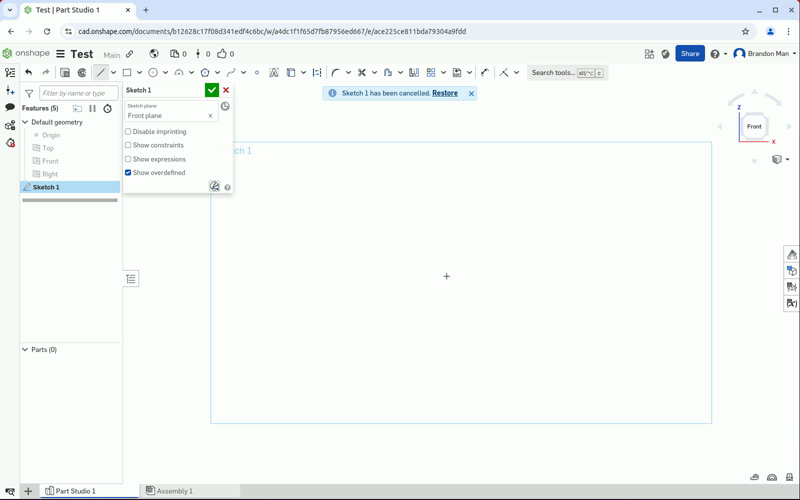
click(446, 275)
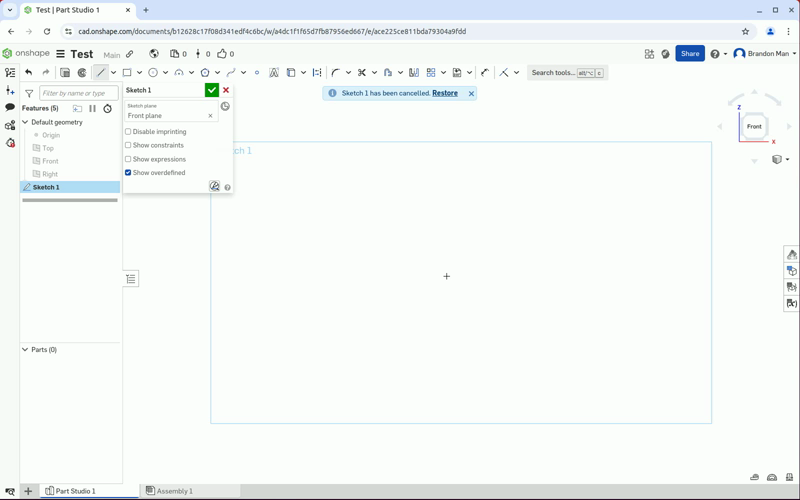
key_up(shift)
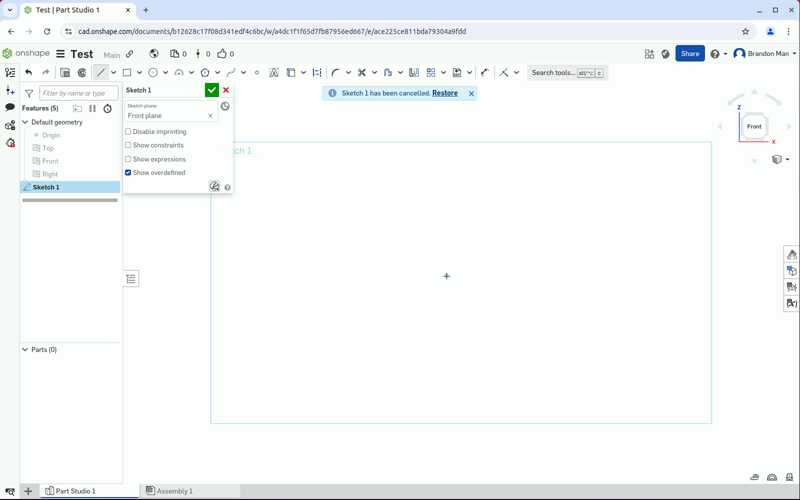
key_down(shift)
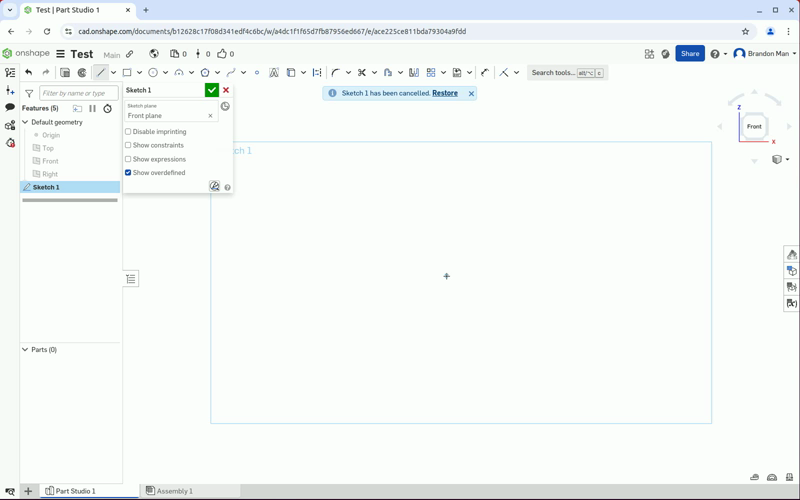
mouse_move(476, 275)
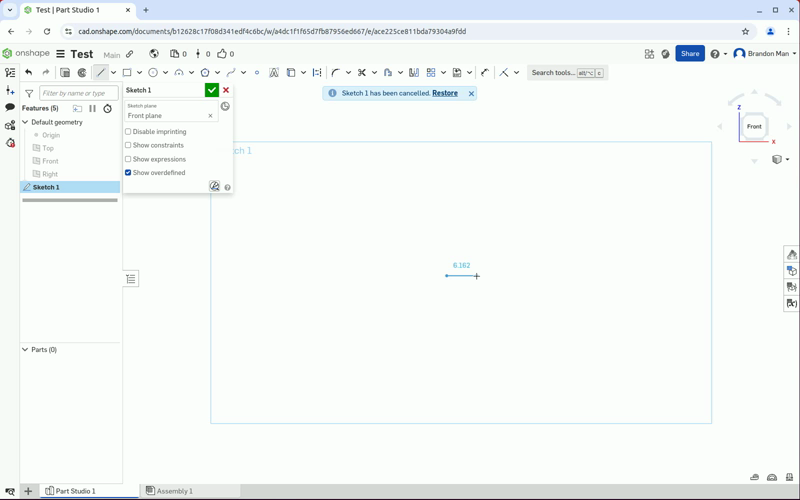
mouse_move(462, 300)
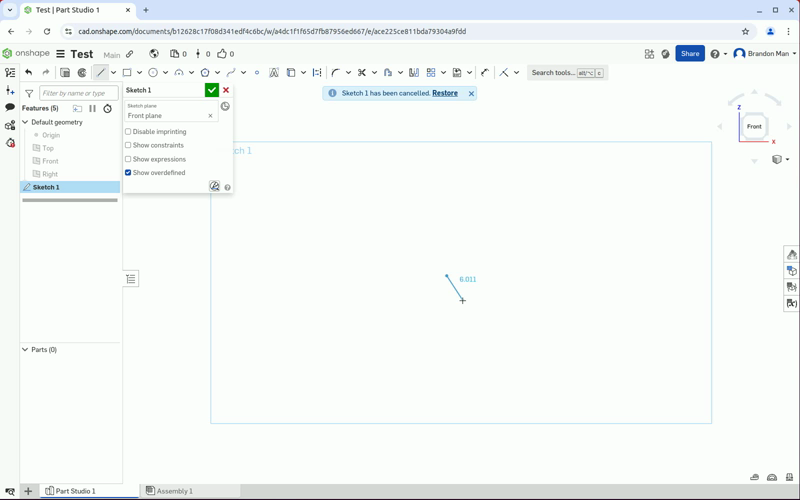
click(462, 300)
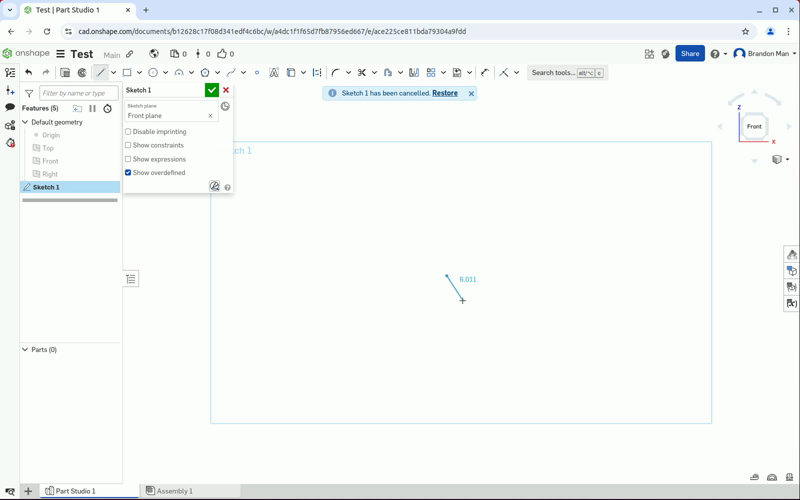
key_up(shift)
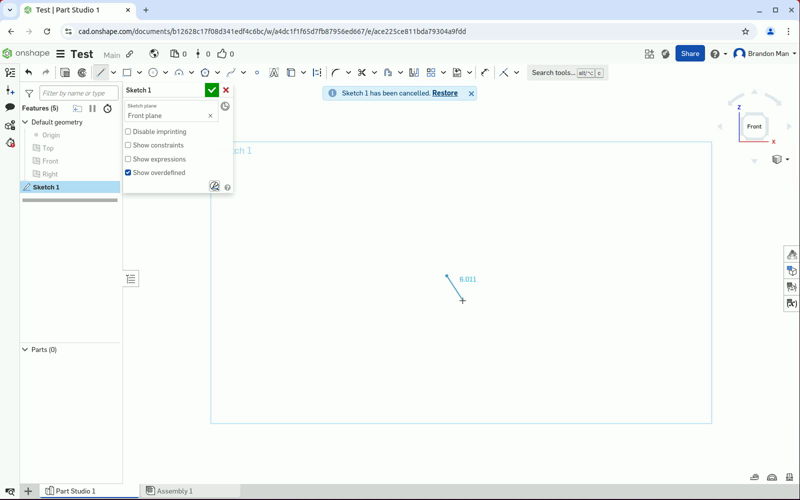
key_down(shift)
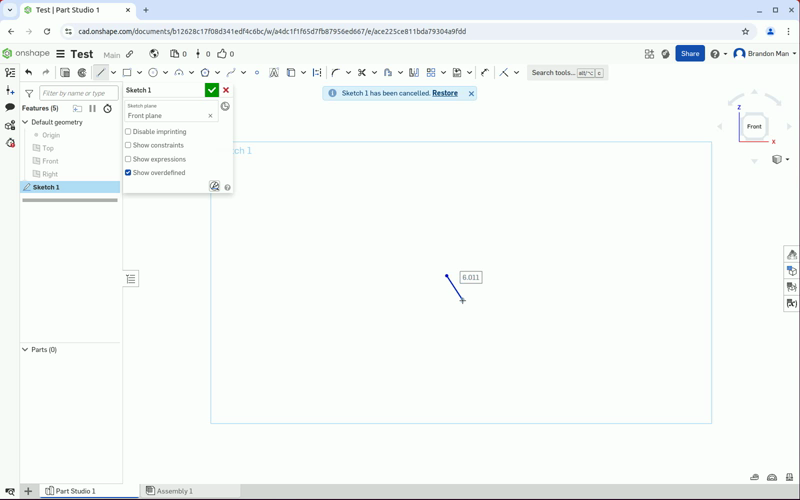
mouse_move(492, 300)
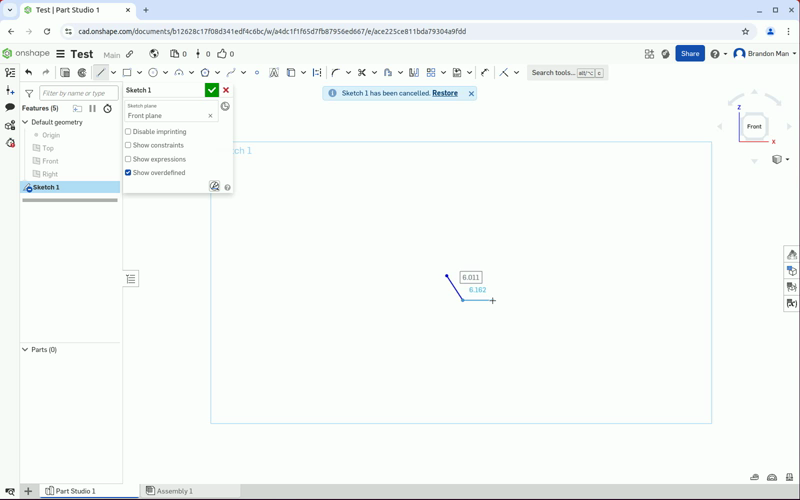
mouse_move(475, 273)
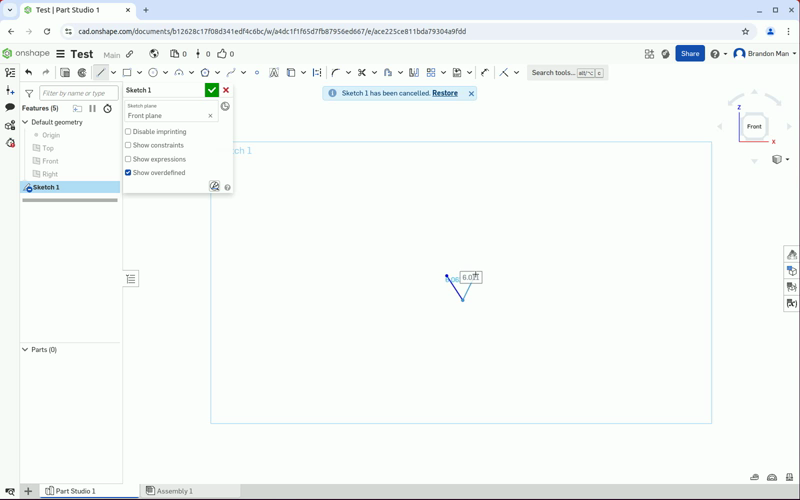
click(475, 273)
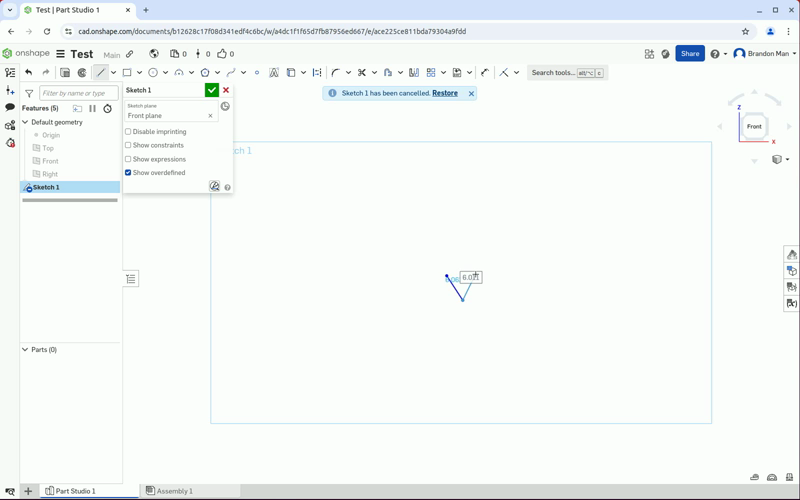
key_up(shift)
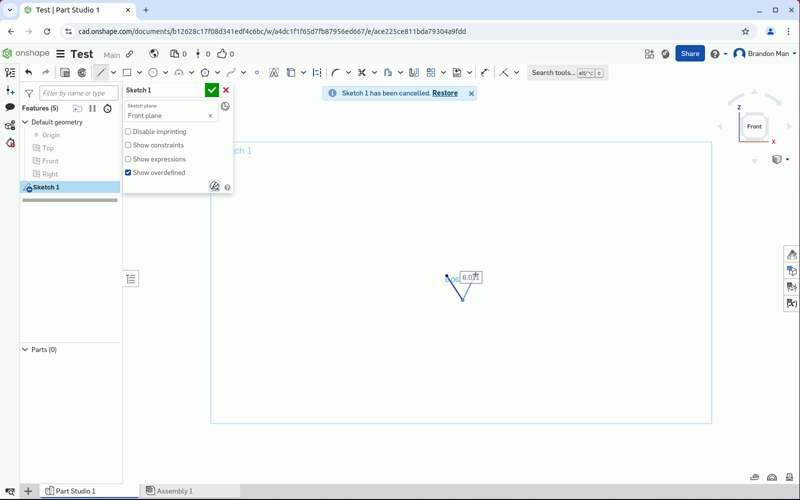
mouse_move(505, 273)
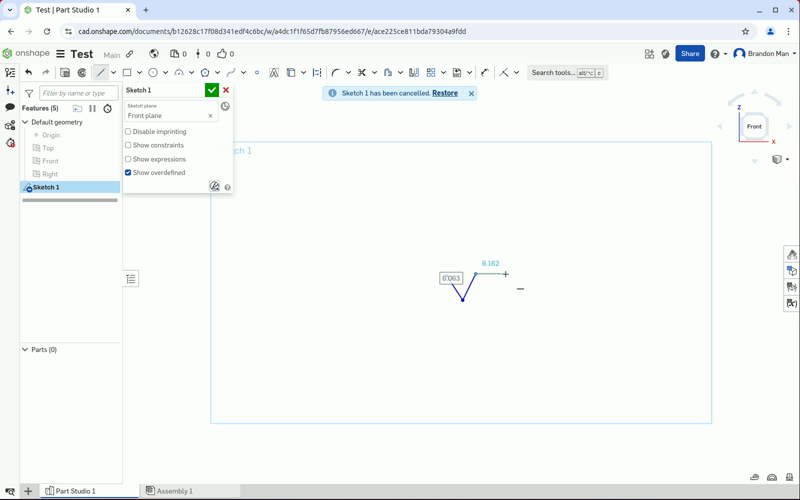
key_down(shift)
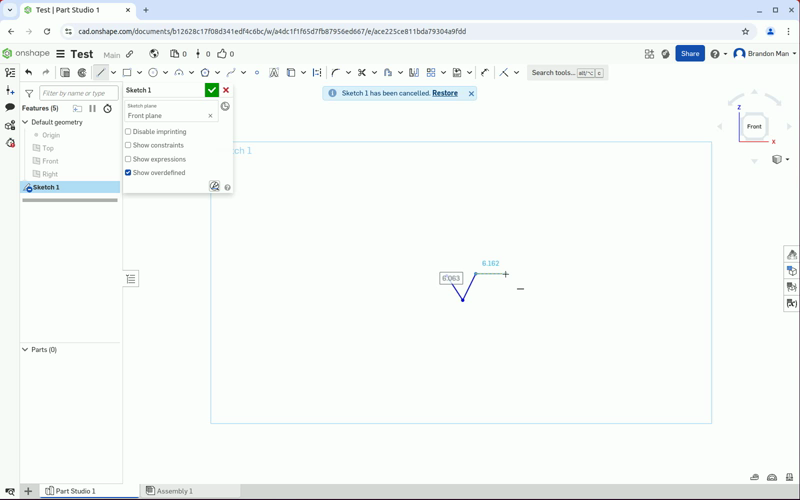
mouse_move(446, 275)
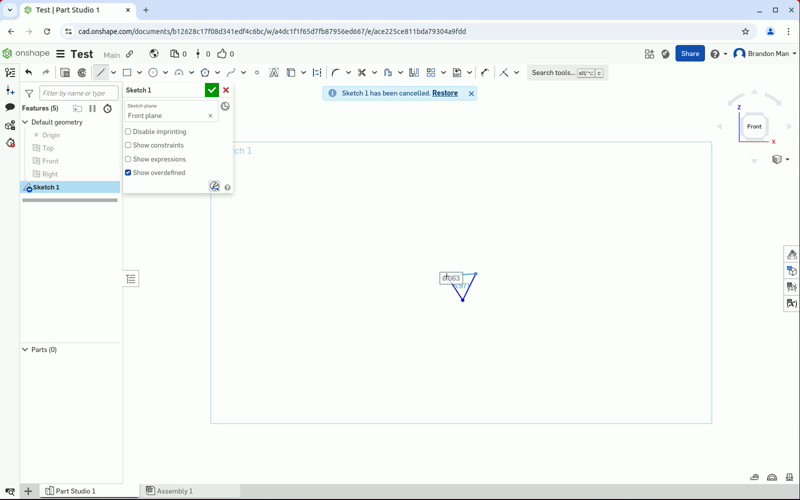
key_up(shift)
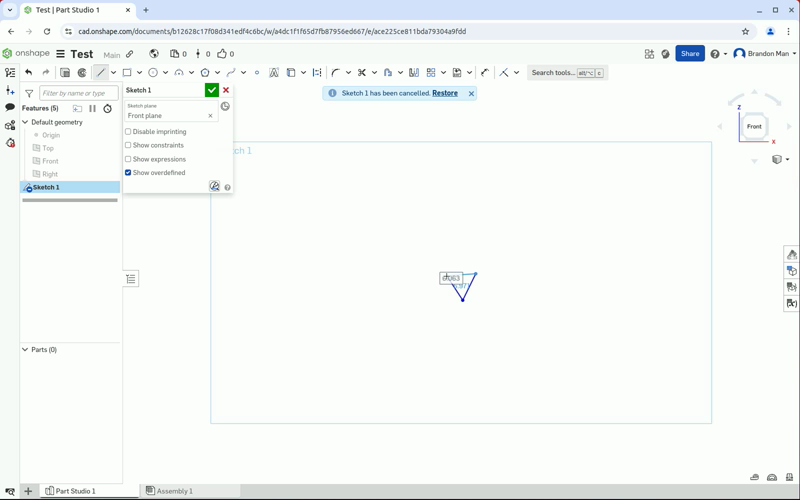
click(446, 275)
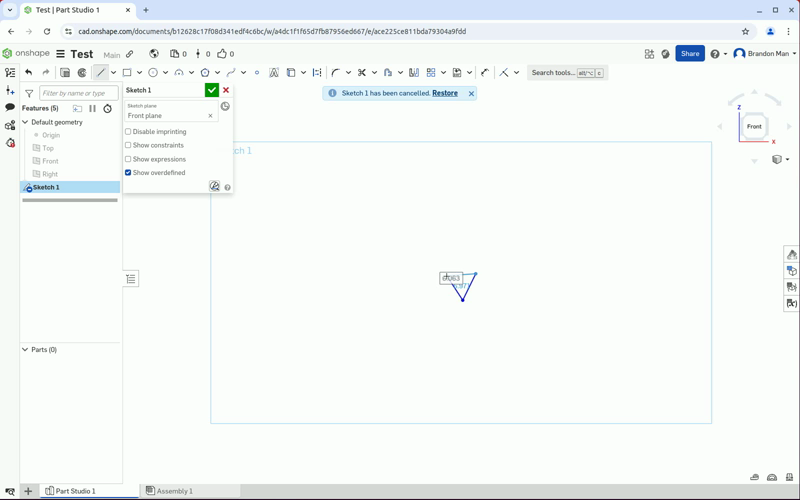
key(esc)
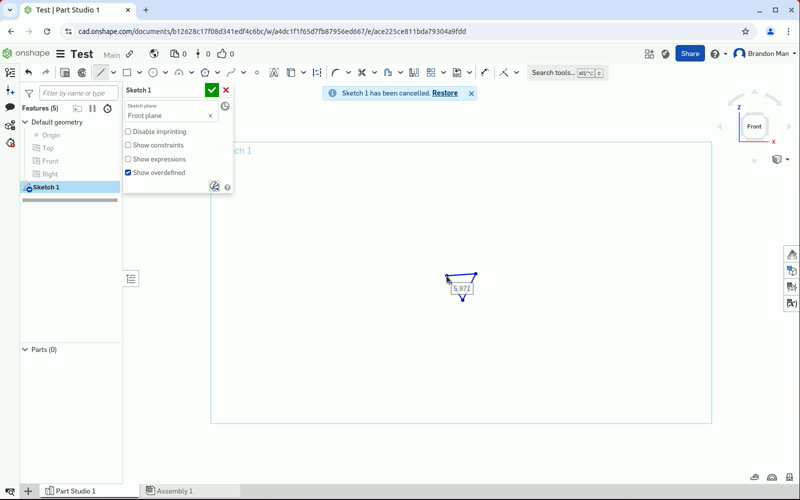
mouse_move(463, 286)
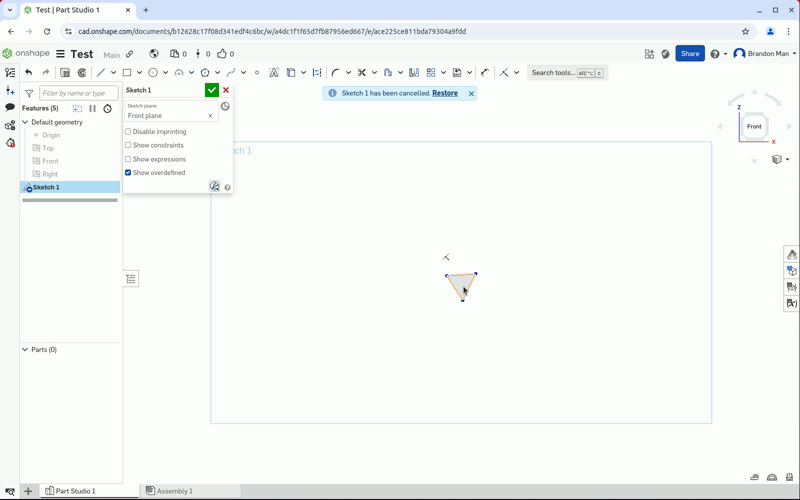
scroll(6)
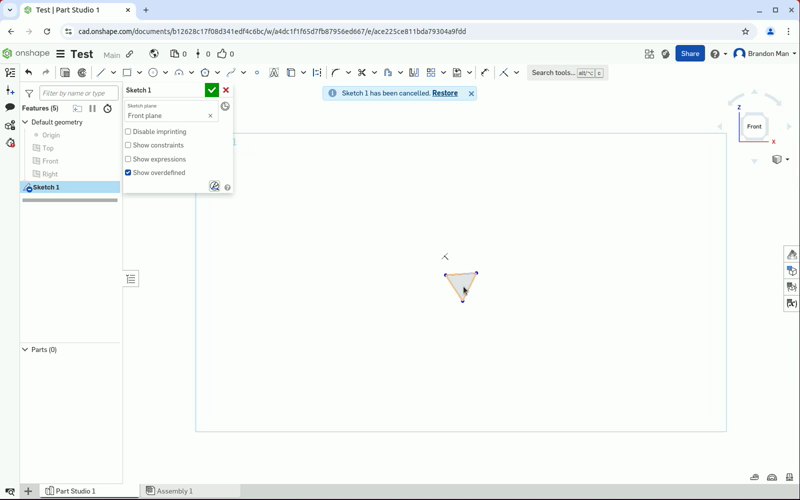
scroll(6)
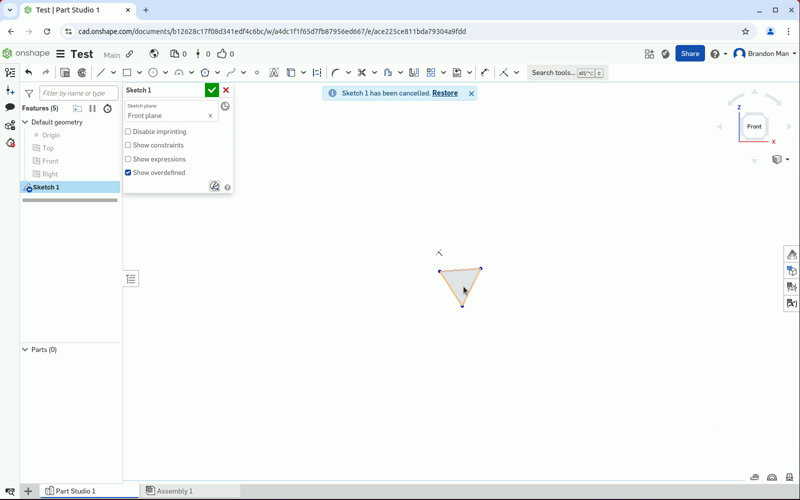
scroll(6)
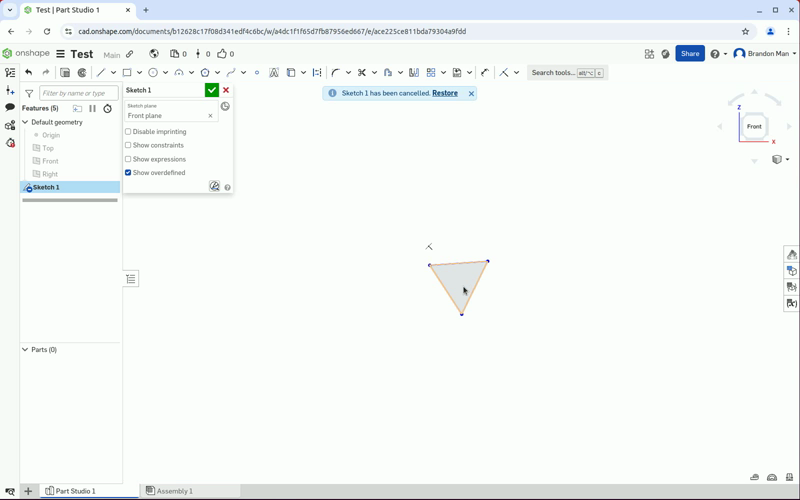
scroll(6)
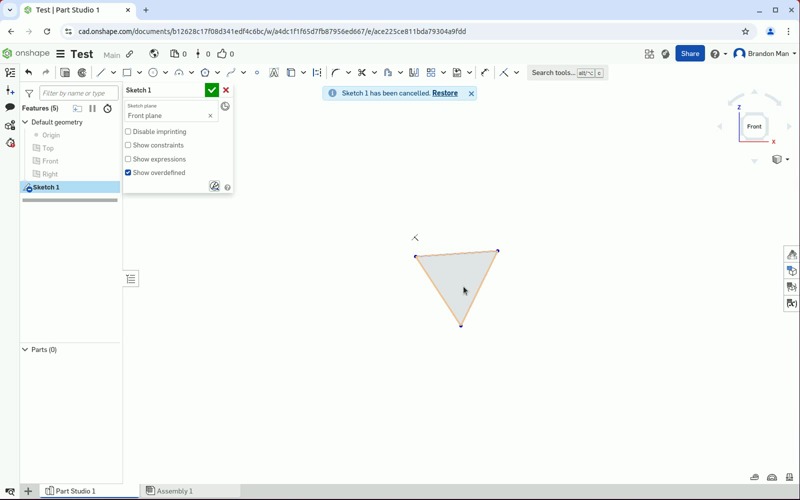
scroll(6)
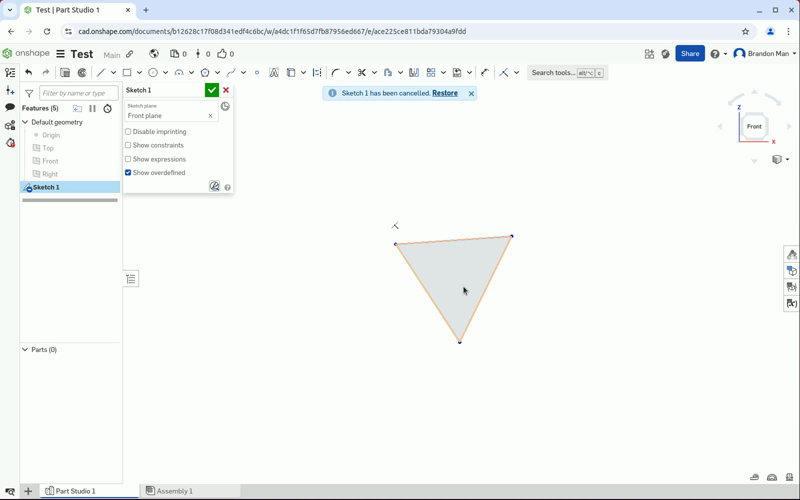
scroll(6)
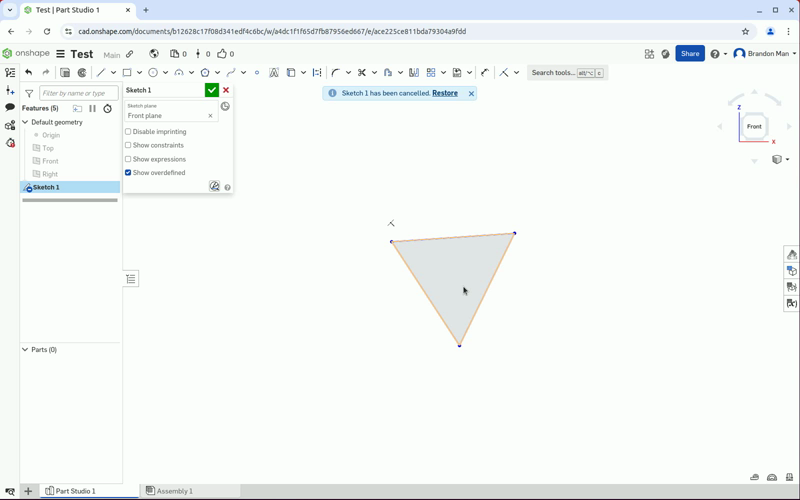
scroll(6)
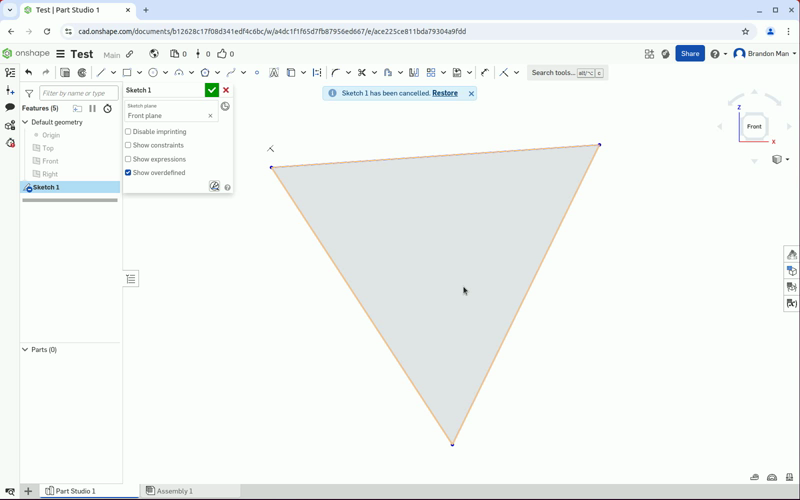
click(463, 286)
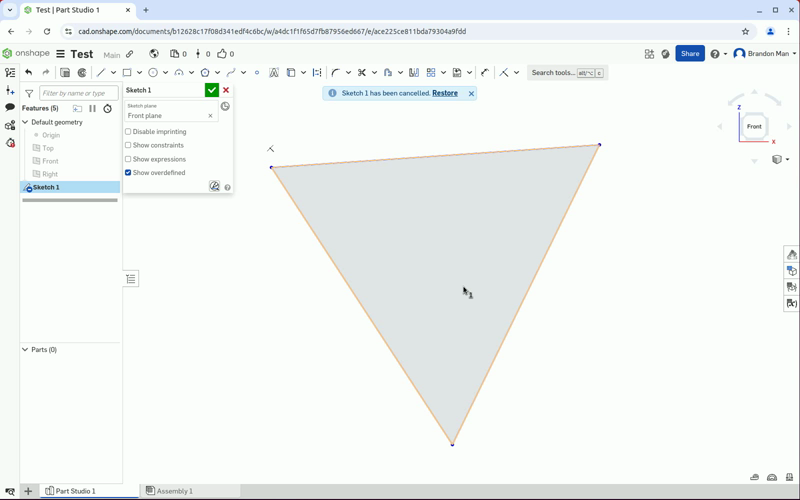
scroll(-6)
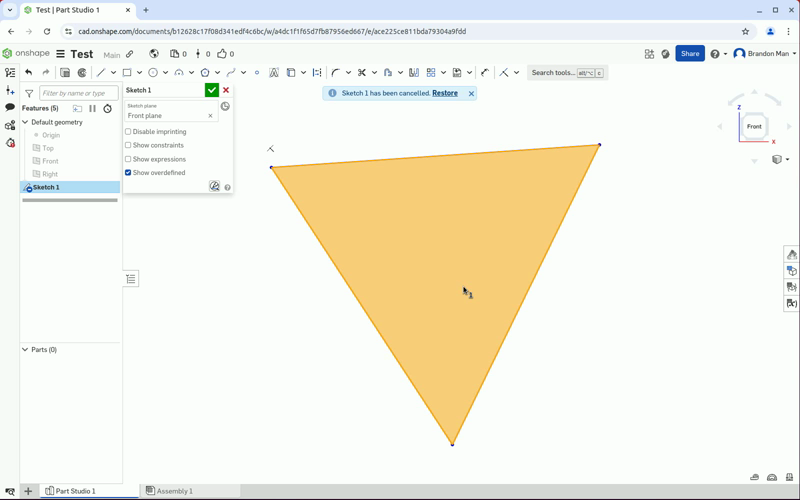
scroll(-6)
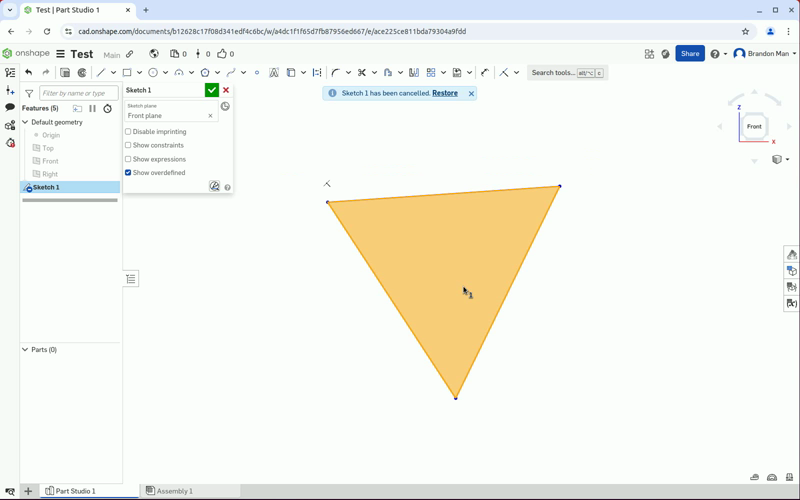
scroll(-6)
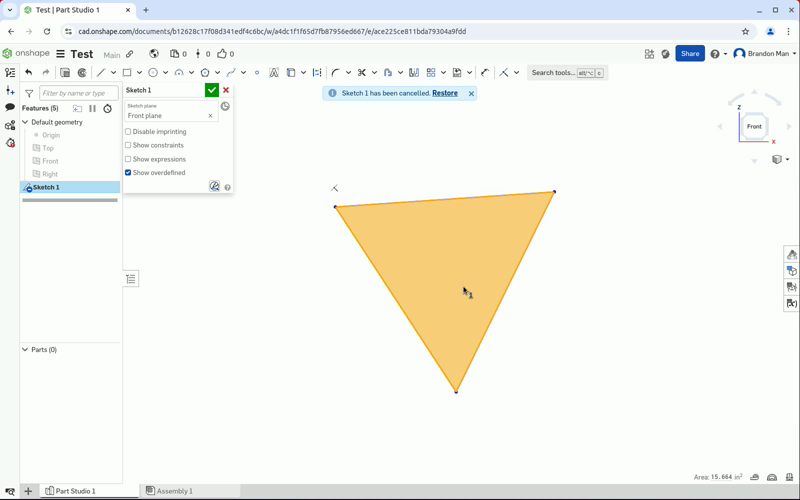
scroll(-6)
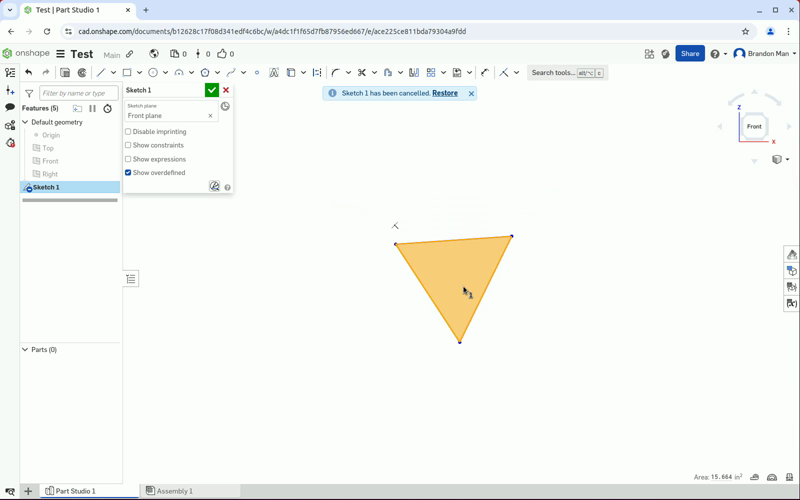
scroll(-6)
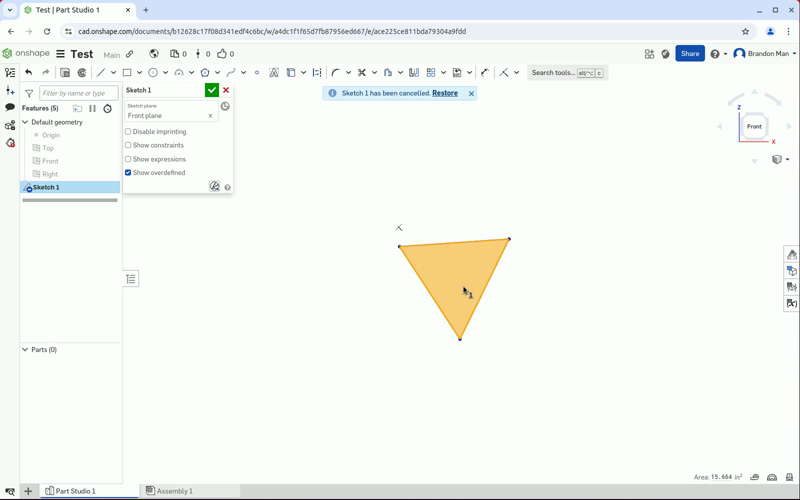
scroll(-6)
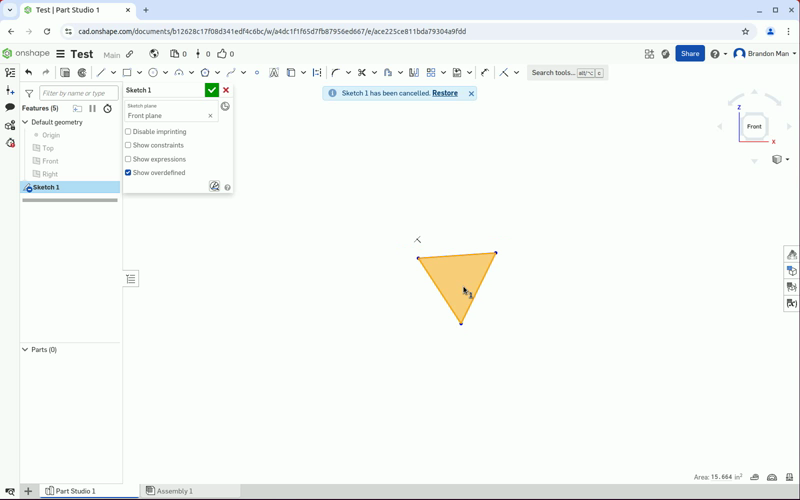
scroll(-6)
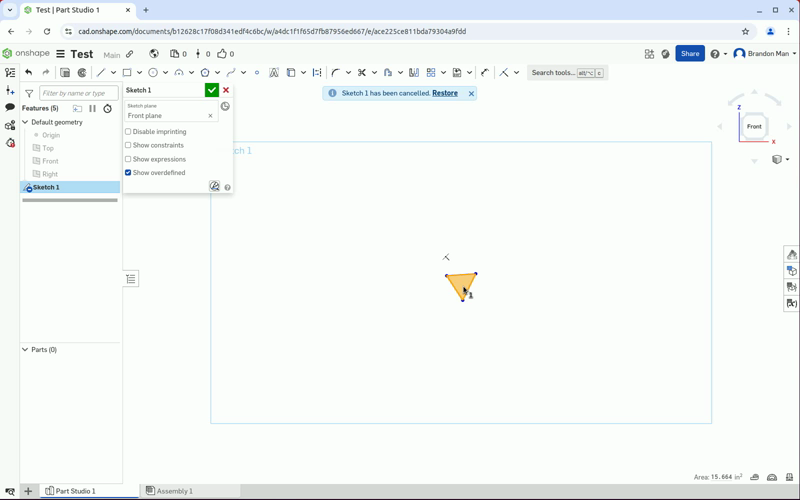
mouse_move(73, 352)
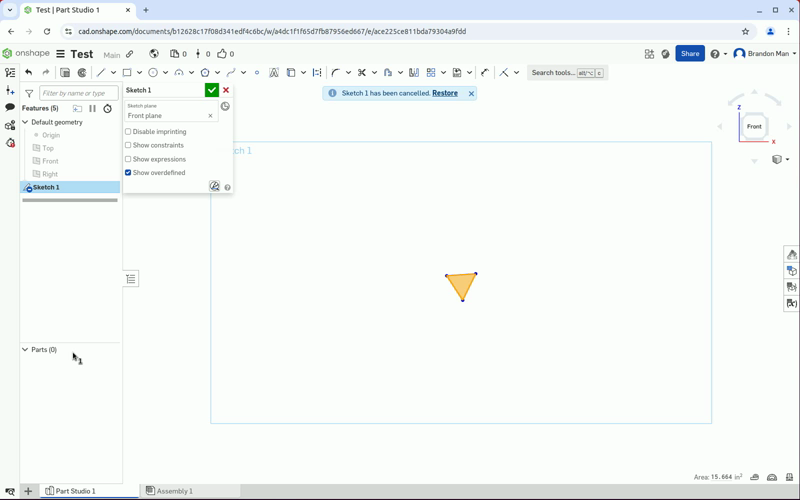
key(shift+y)
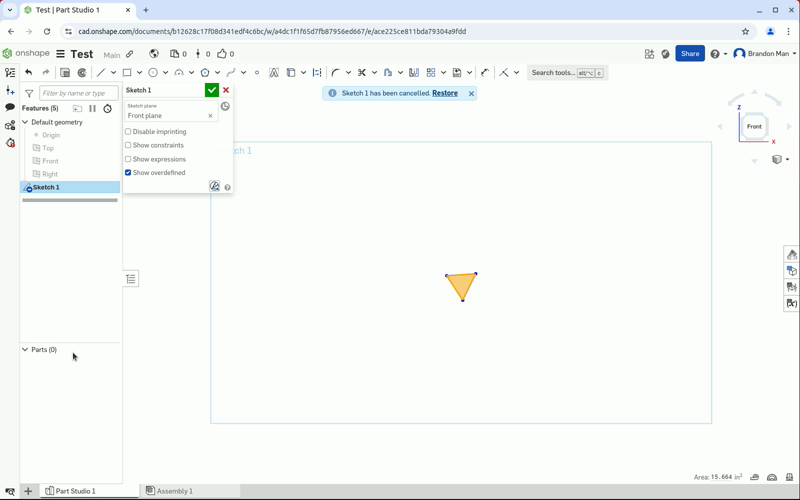
key(shift+e)
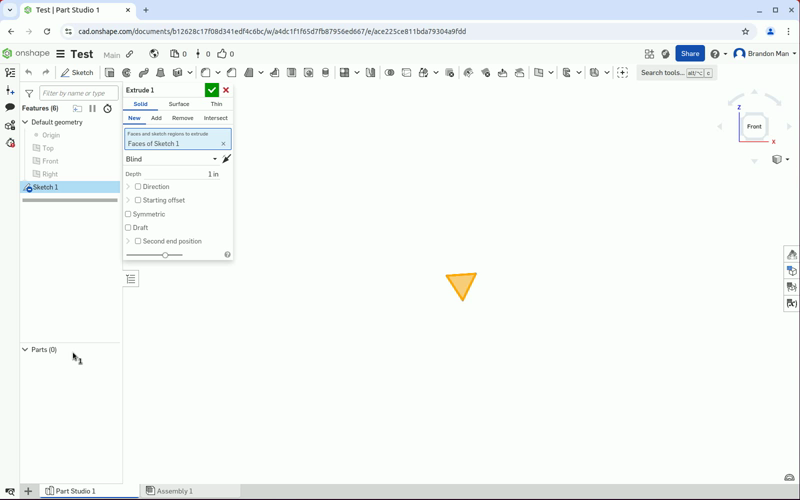
mouse_move(143, 106)
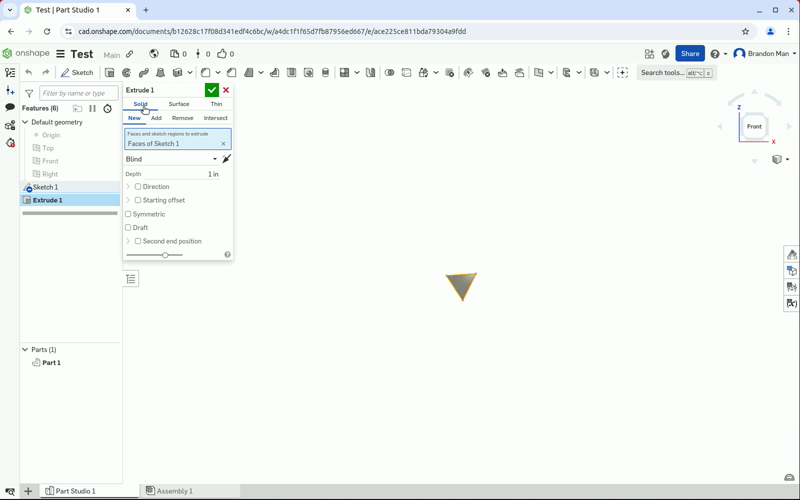
click(143, 106)
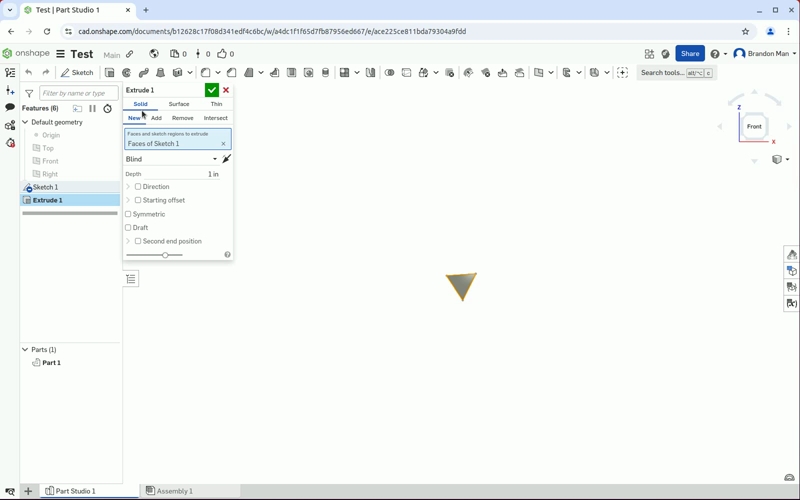
mouse_move(137, 120)
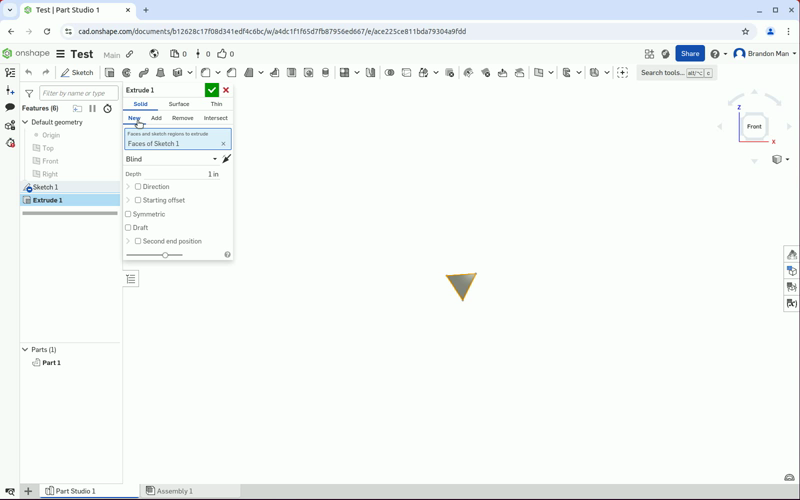
click(137, 120)
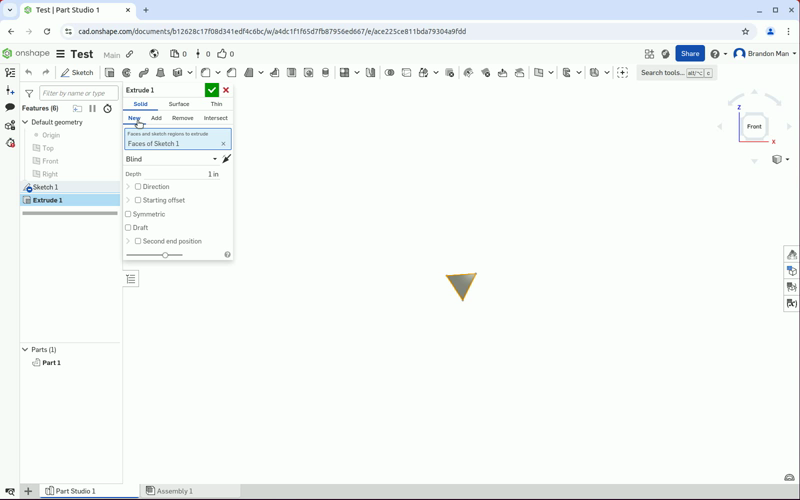
key(tab, 4)
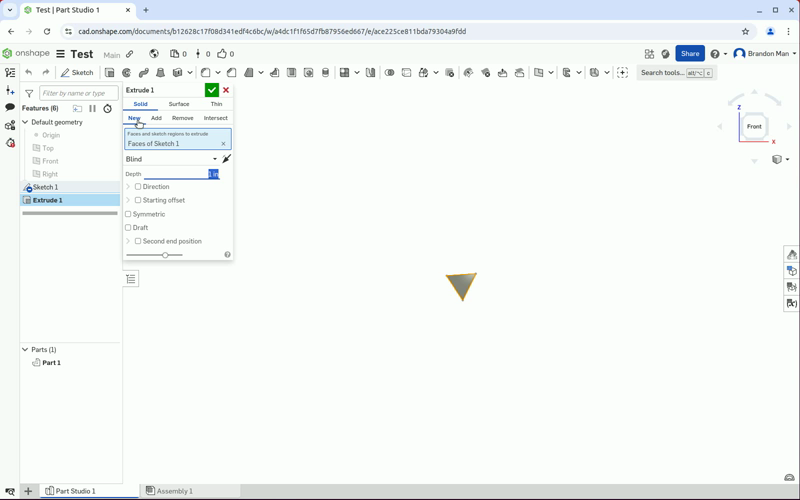
text(23.108)
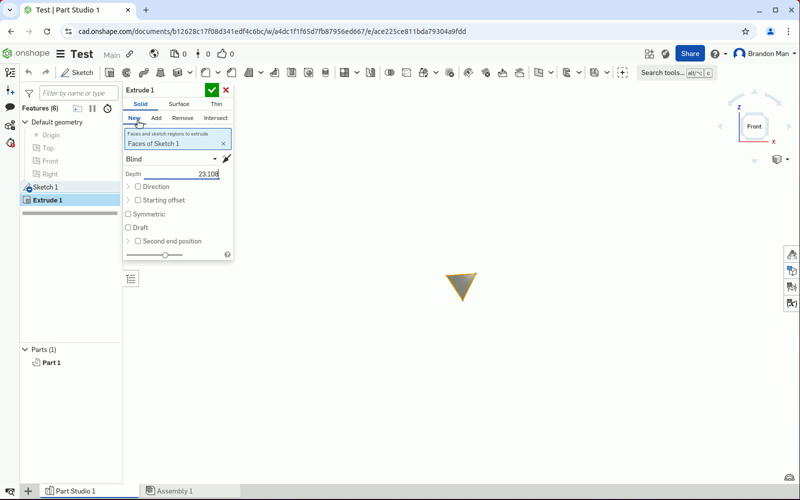
key(enter)
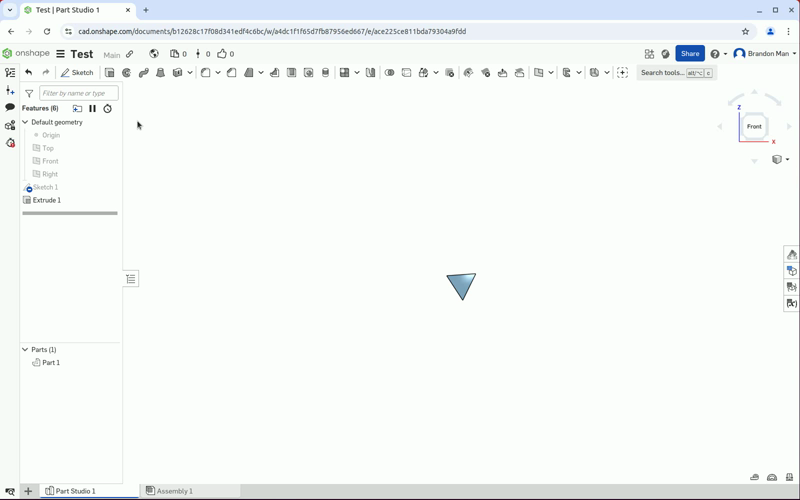
key(shift+h)
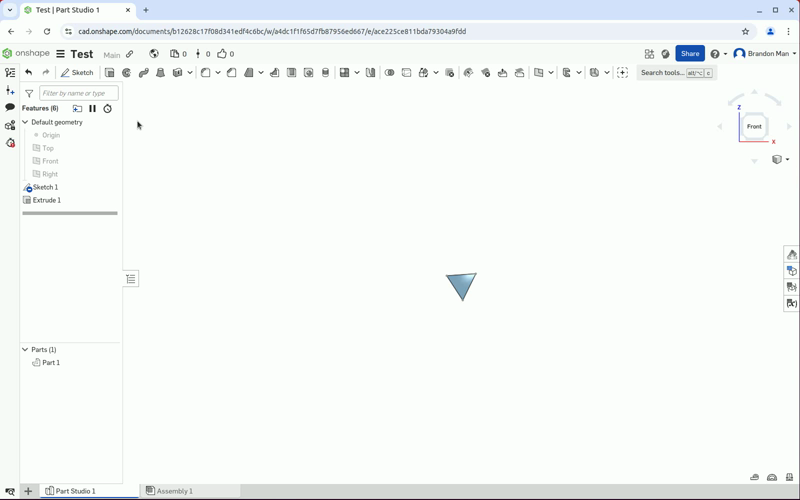
key(shift+h)
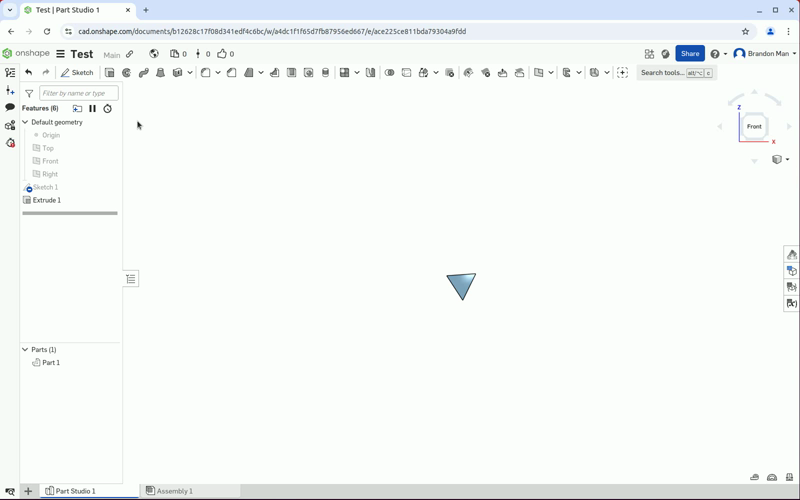
mouse_move(73, 189)
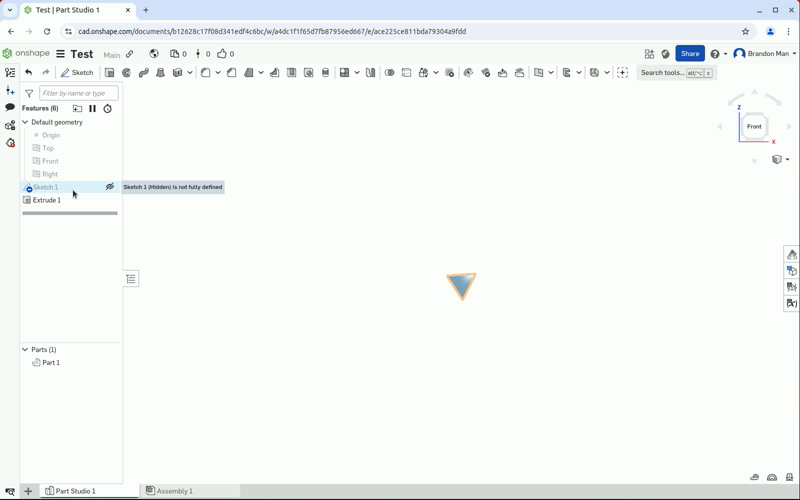
click(73, 189)
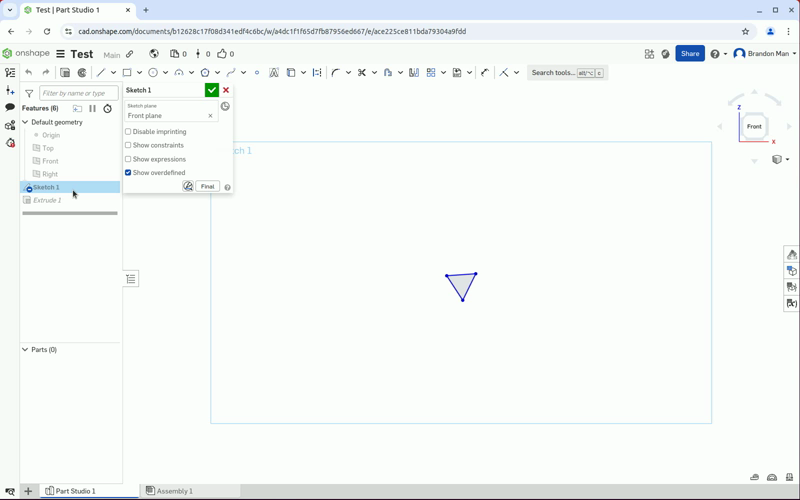
mouse_move(229, 92)
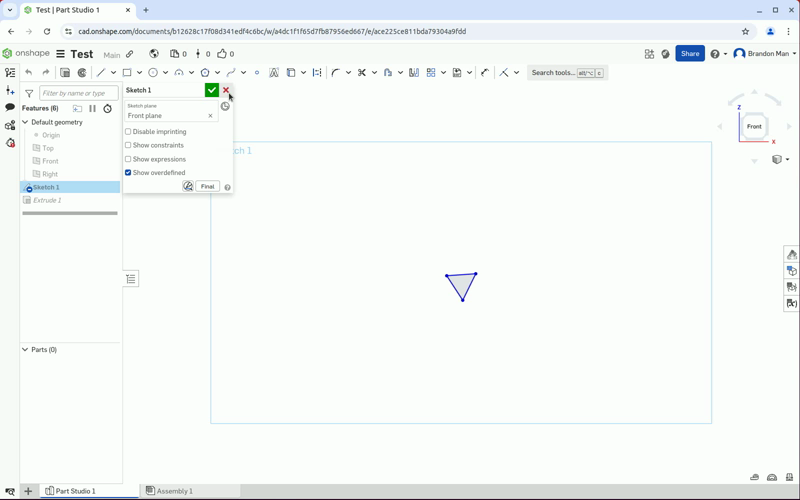
click(229, 92)
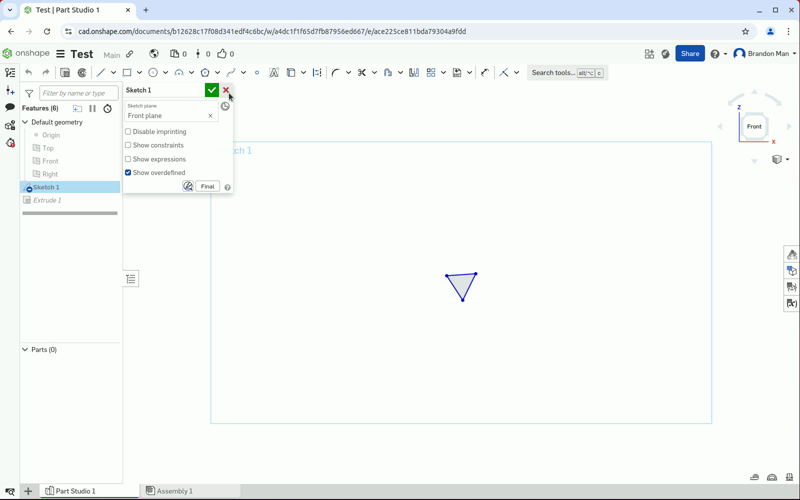
key(shift+s)
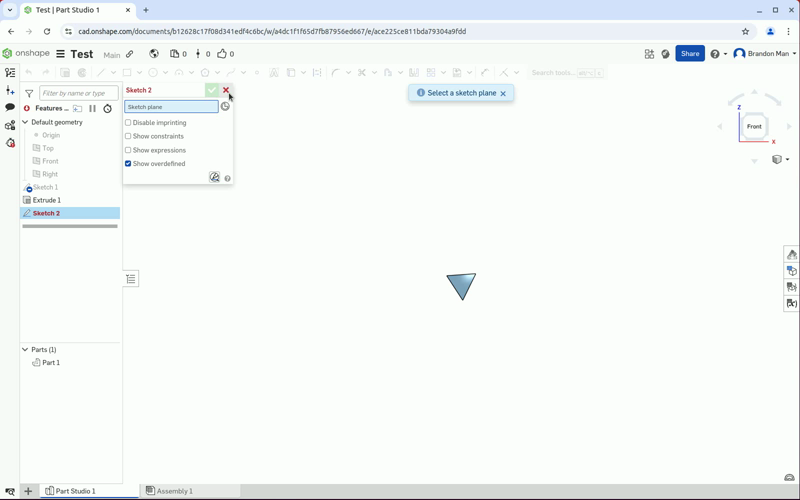
mouse_move(73, 163)
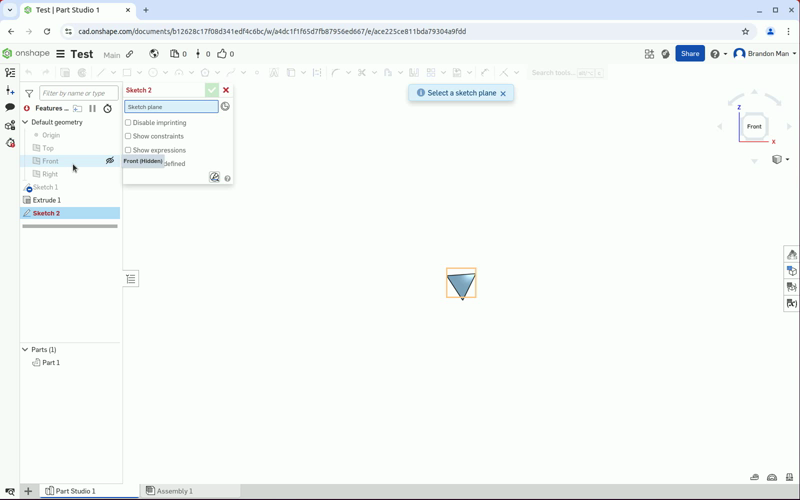
click(73, 163)
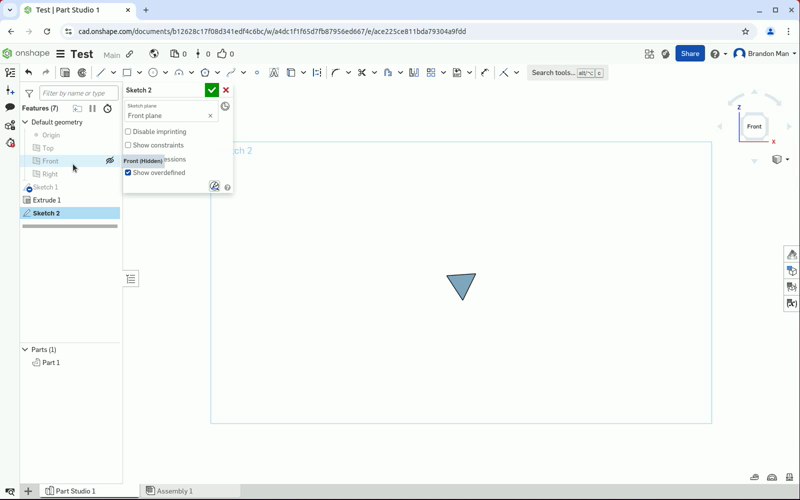
mouse_move(73, 352)
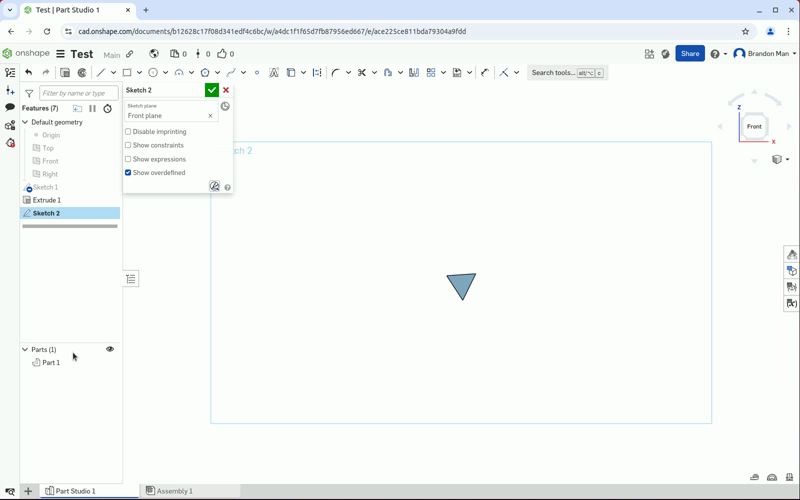
key(y)
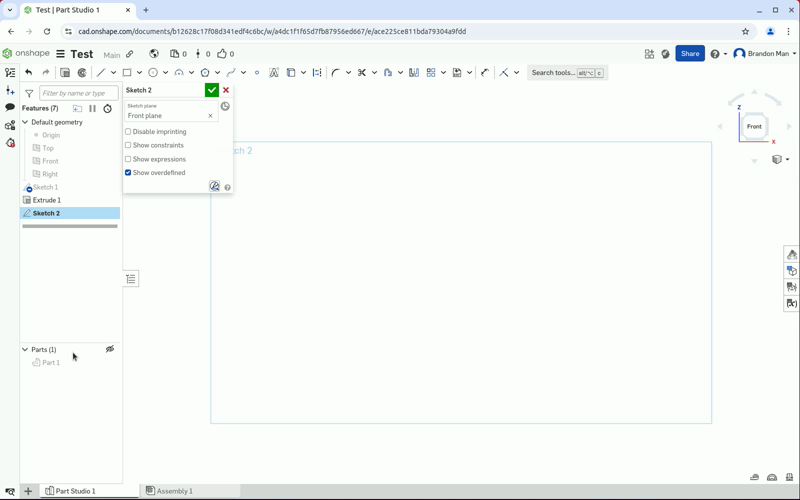
key(c)
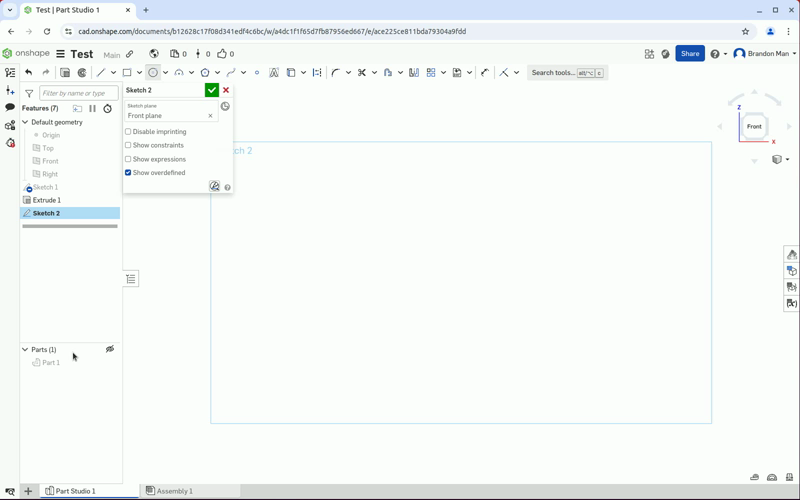
key_down(shift)
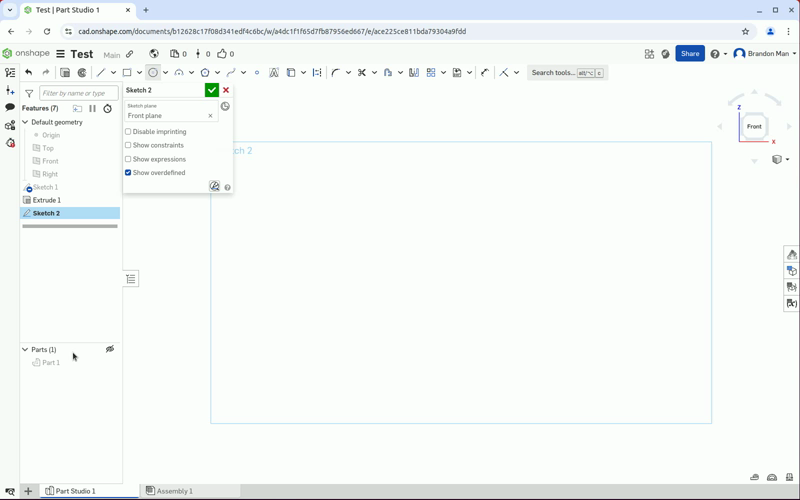
mouse_move(461, 282)
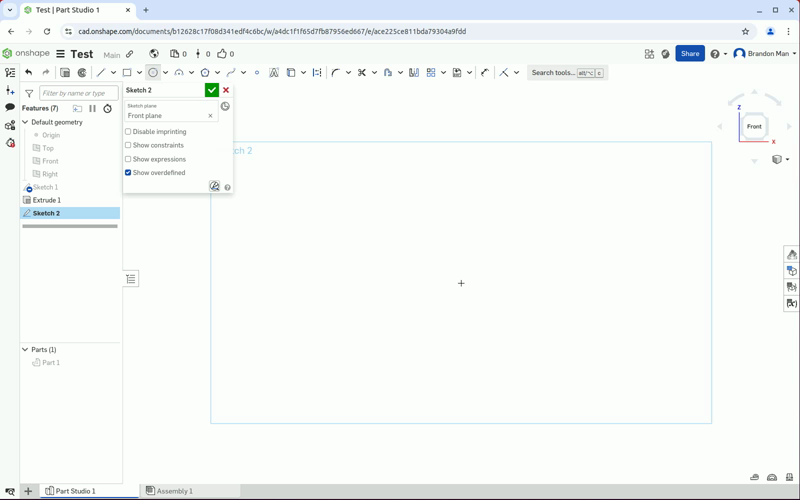
click(461, 282)
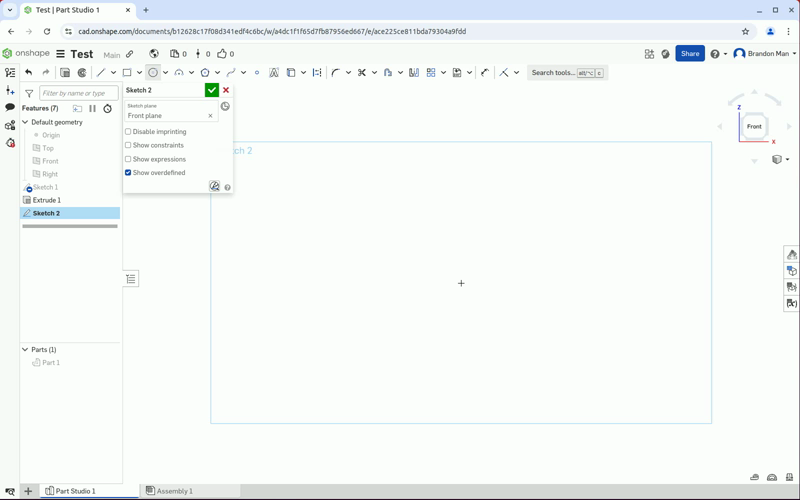
key_up(shift)
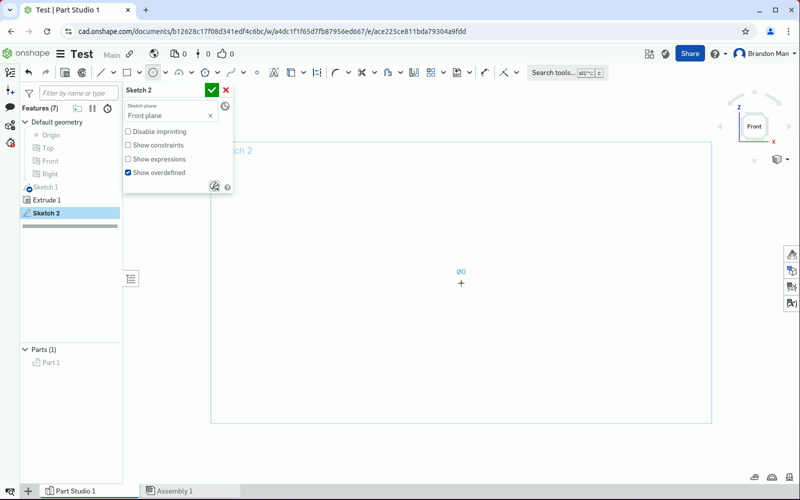
mouse_move(470, 282)
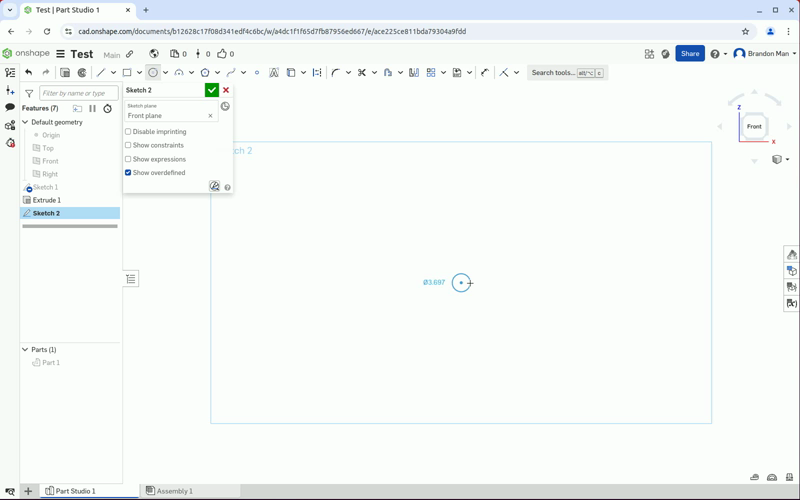
click(470, 282)
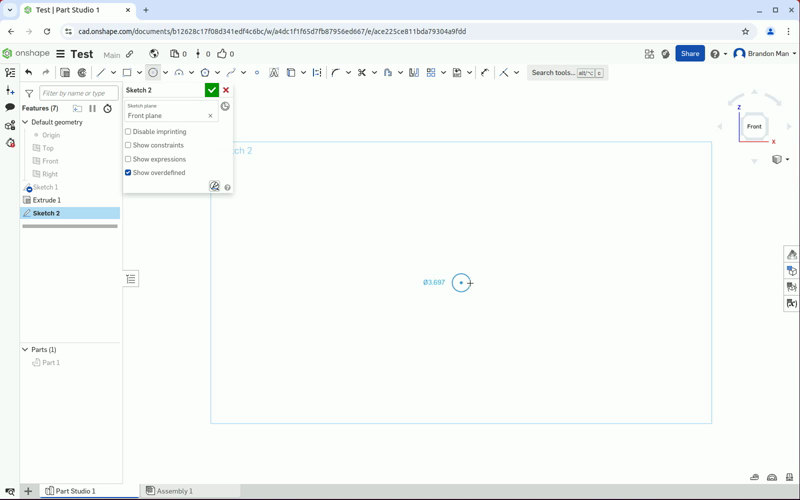
key(esc)
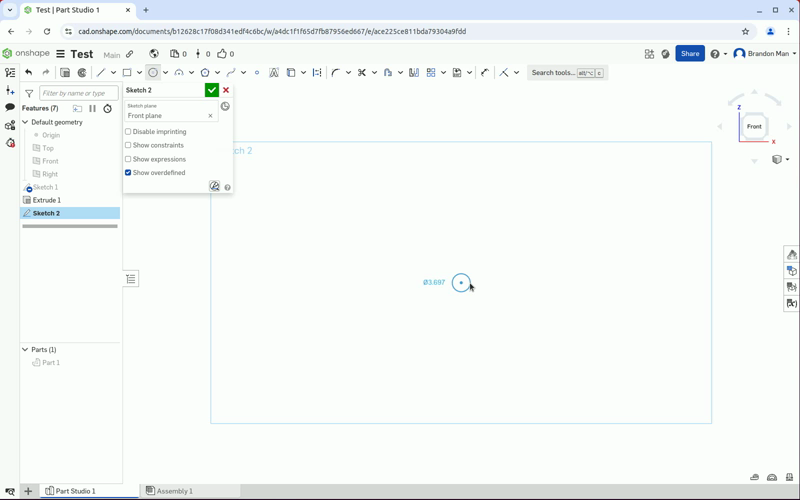
mouse_move(464, 281)
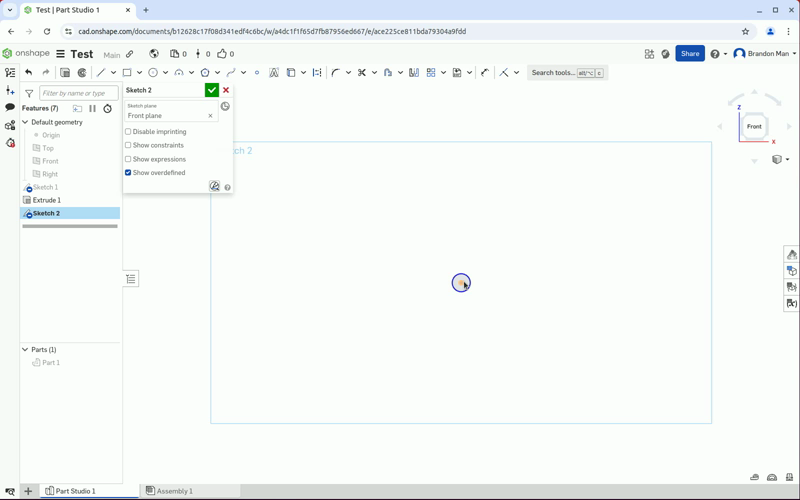
scroll(6)
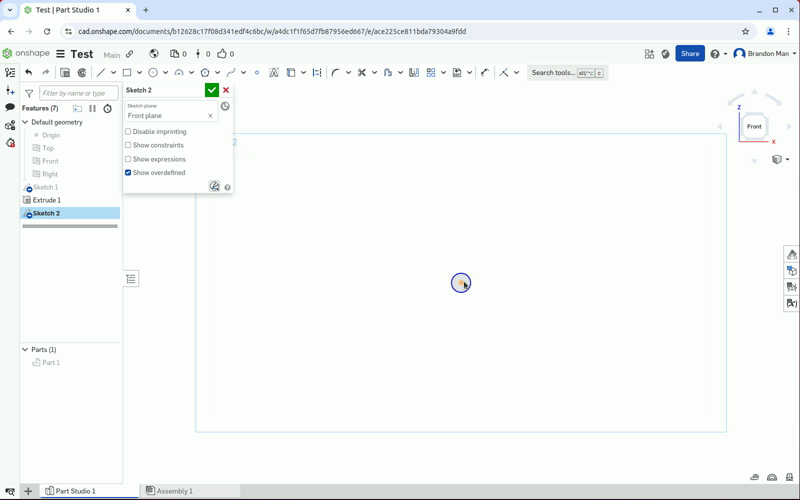
scroll(6)
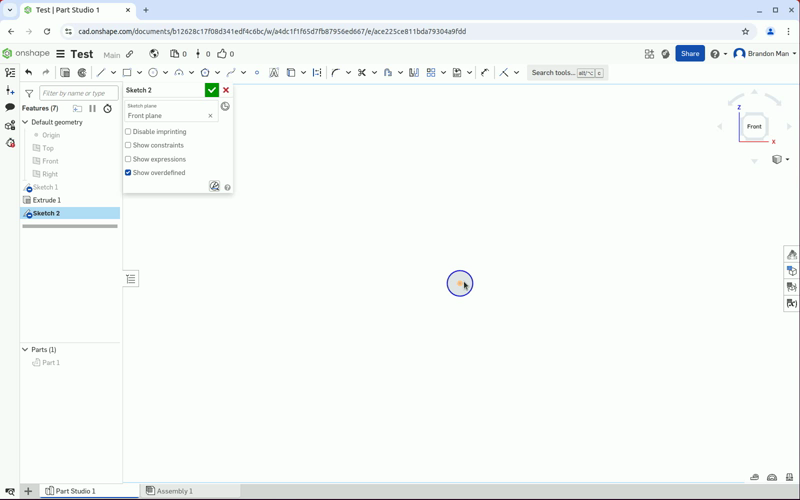
scroll(6)
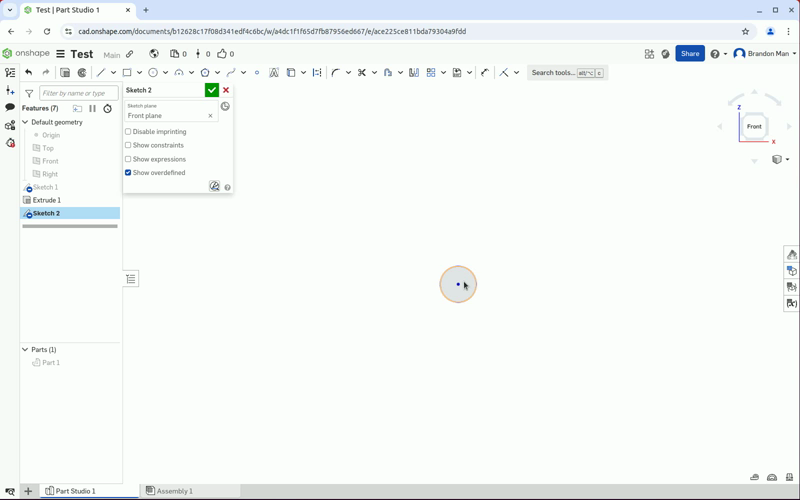
scroll(6)
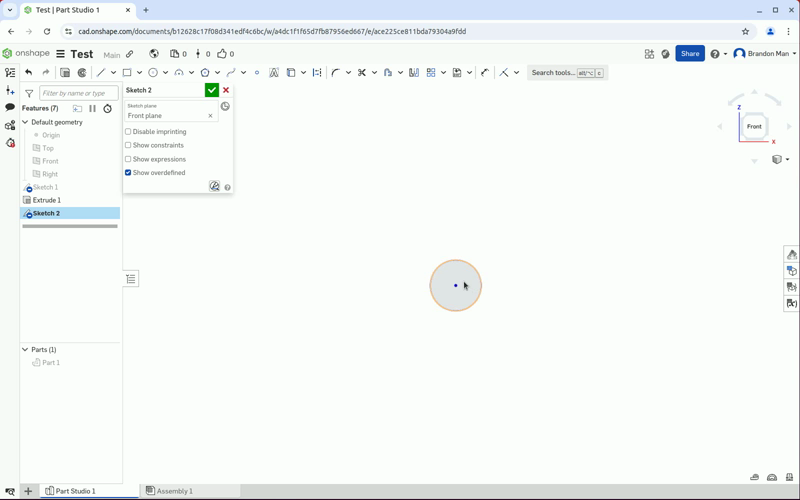
scroll(6)
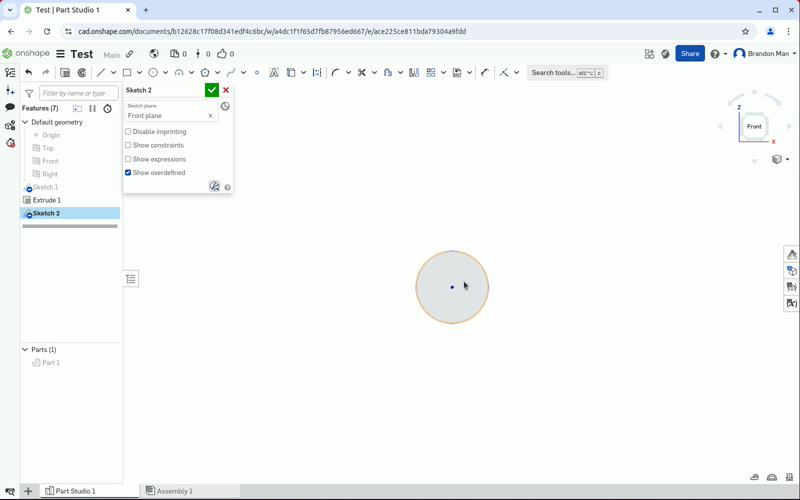
scroll(6)
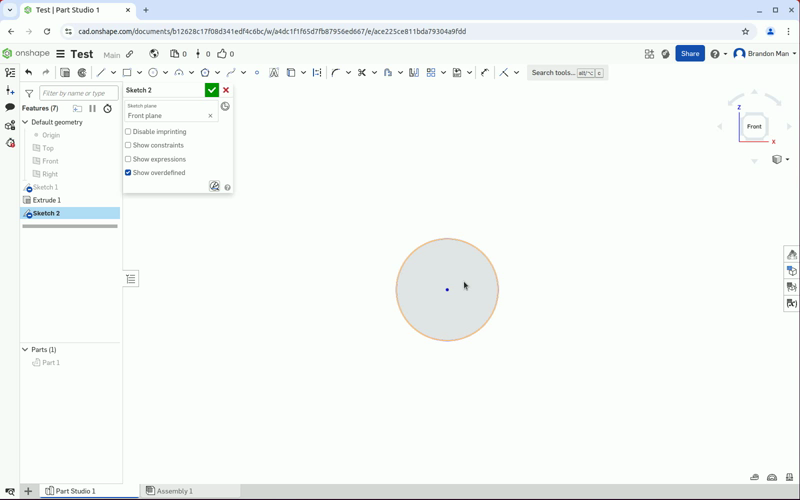
scroll(6)
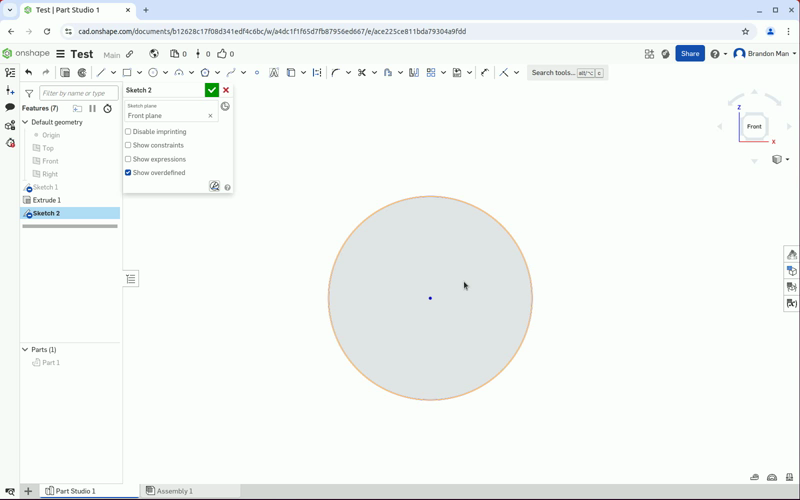
click(464, 281)
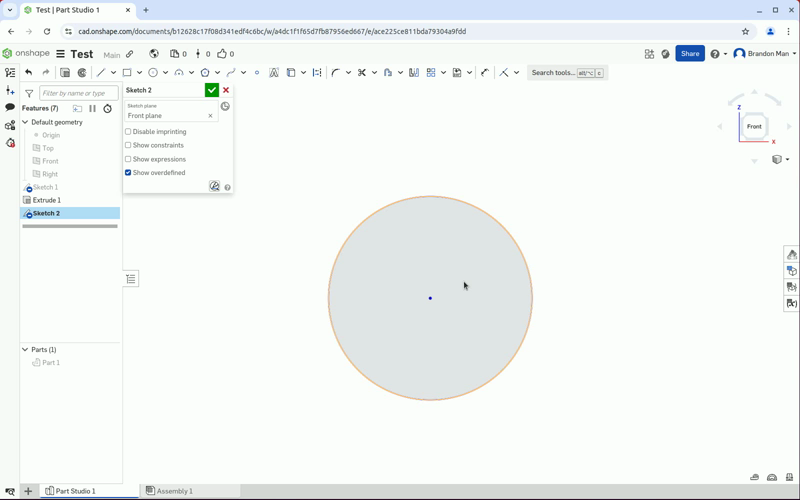
scroll(-6)
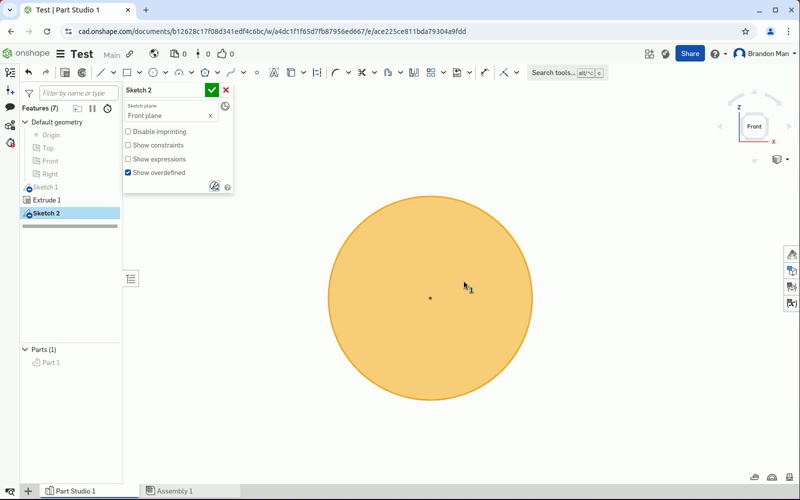
scroll(-6)
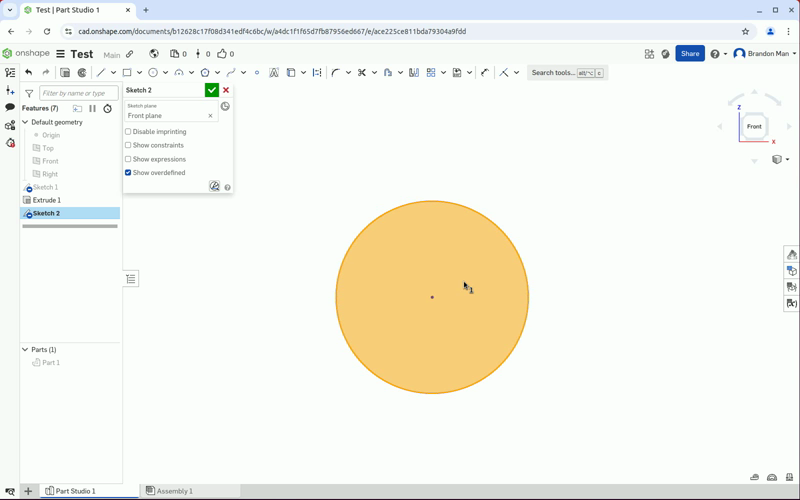
scroll(-6)
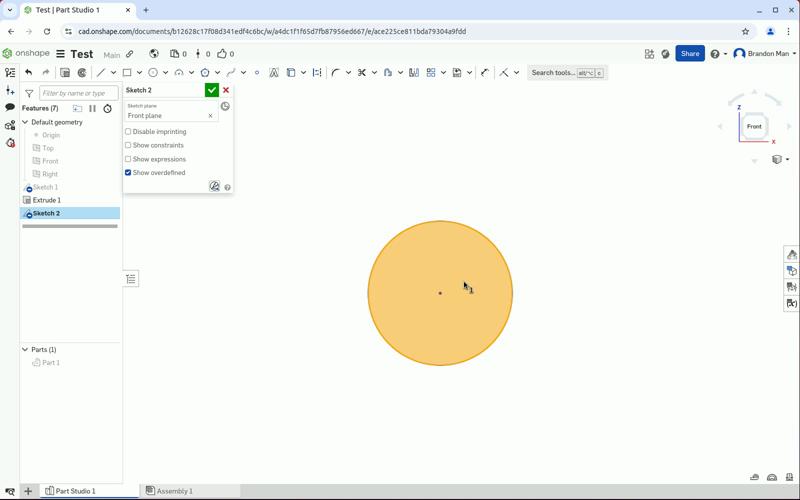
scroll(-6)
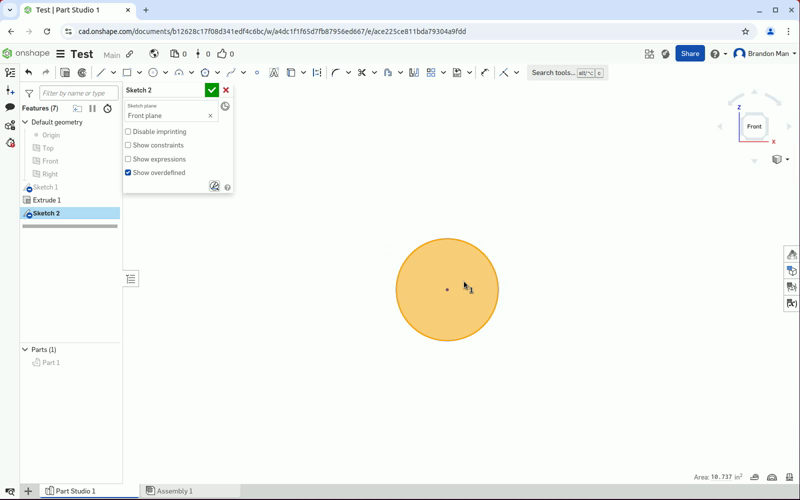
scroll(-6)
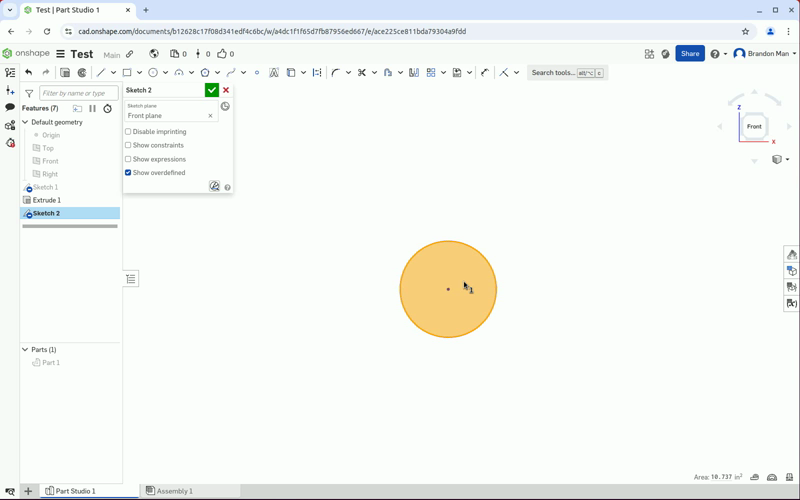
scroll(-6)
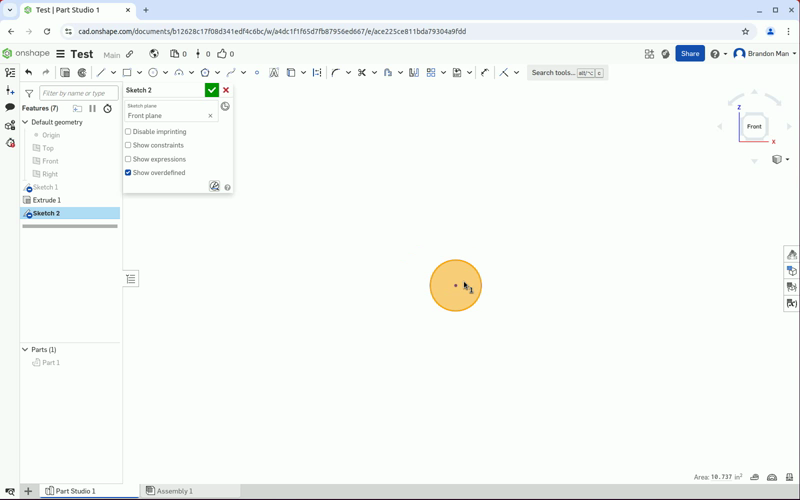
scroll(-6)
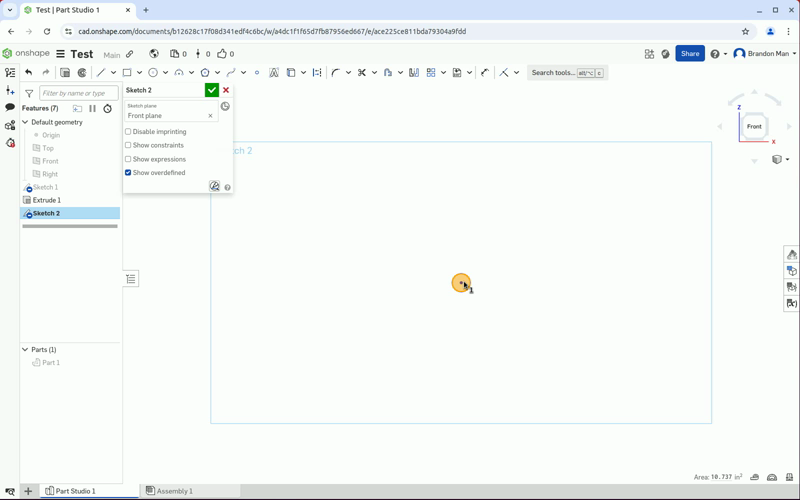
mouse_move(73, 352)
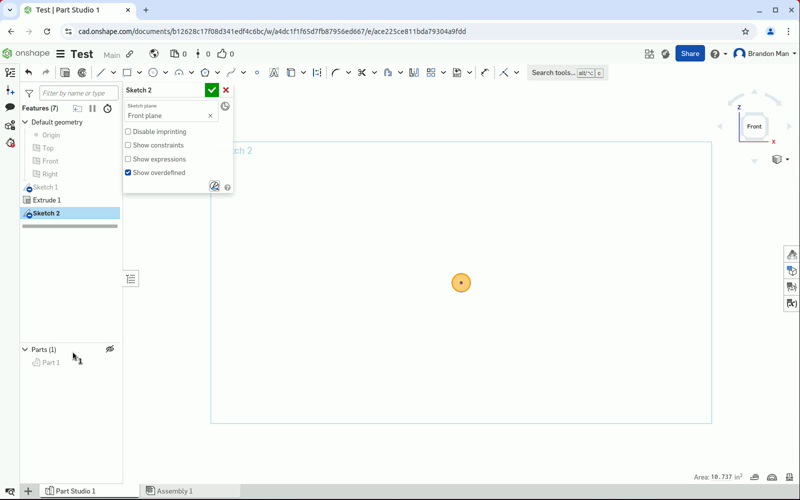
key(shift+y)
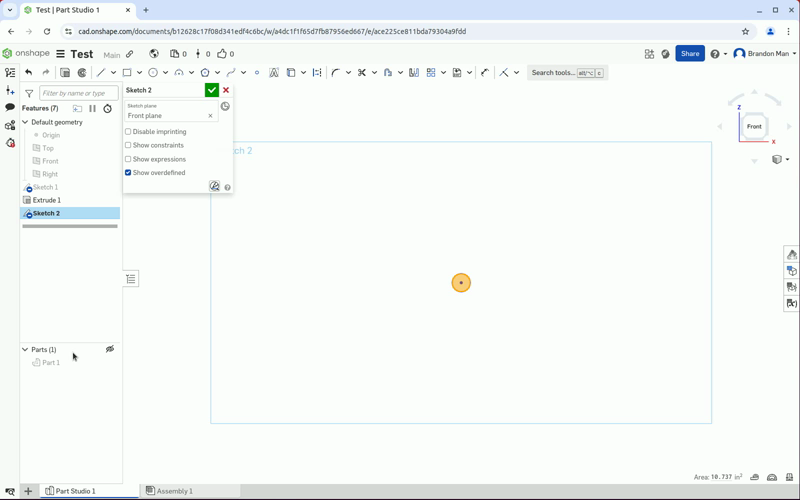
key(shift+e)
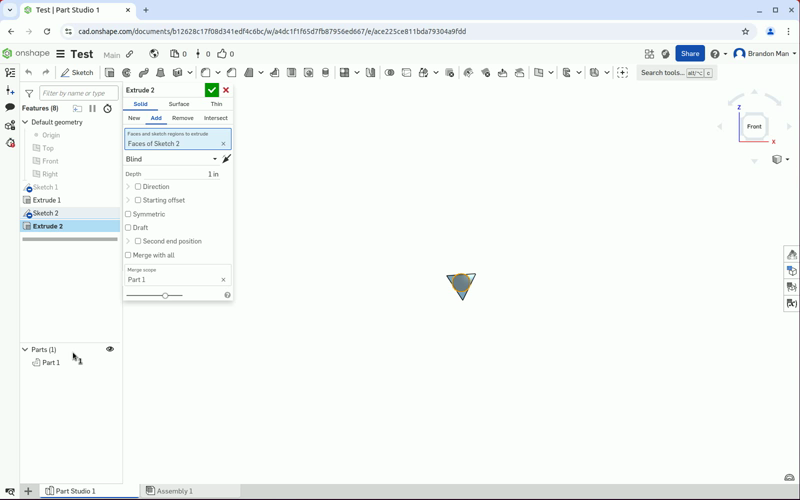
mouse_move(143, 106)
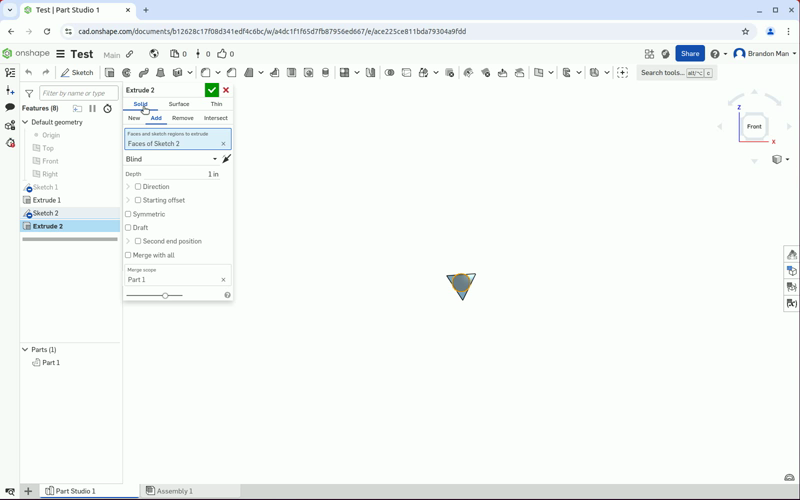
click(143, 106)
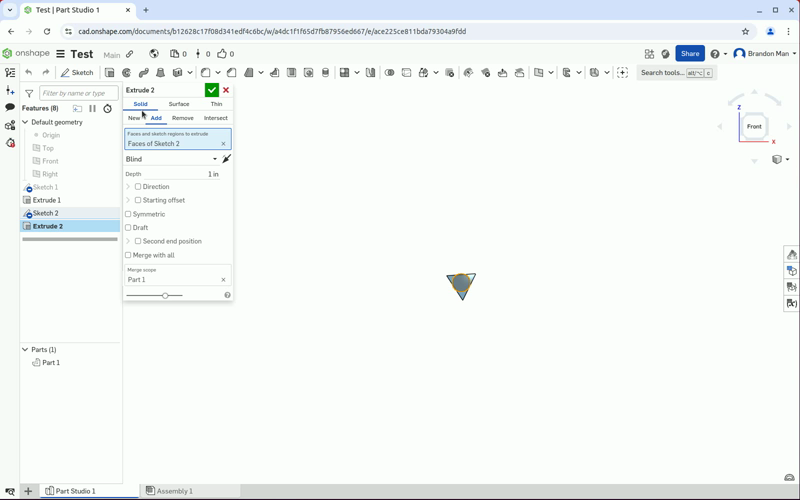
mouse_move(137, 120)
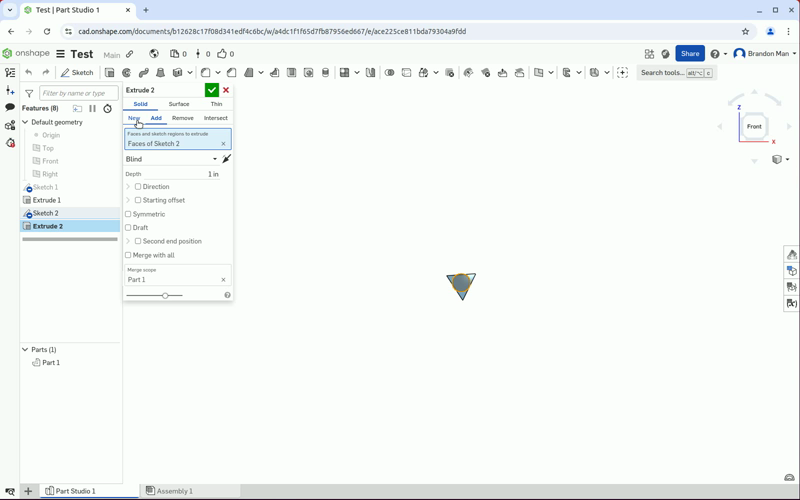
click(137, 120)
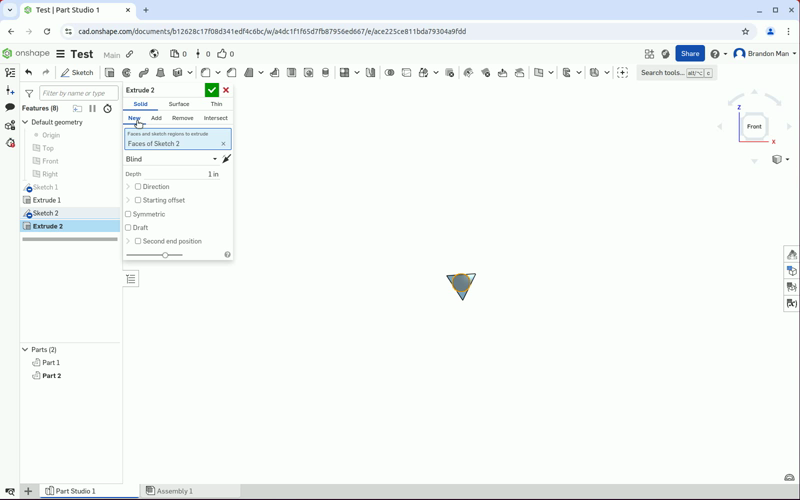
key(tab, 4)
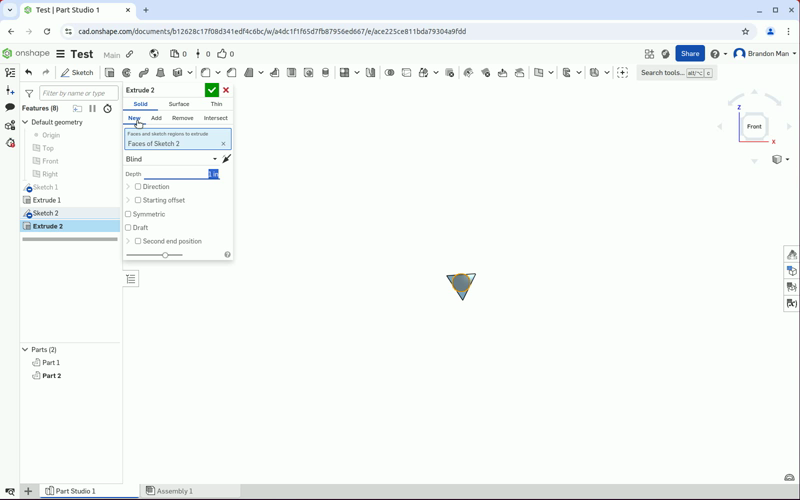
text(-2.407)
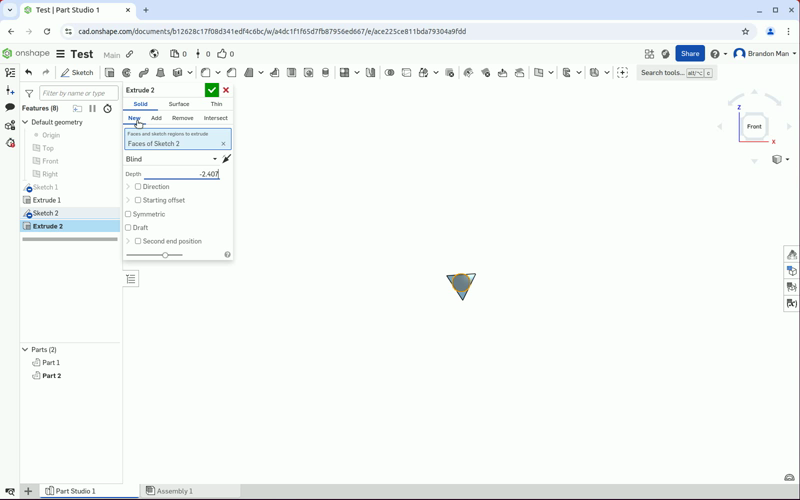
key(enter)
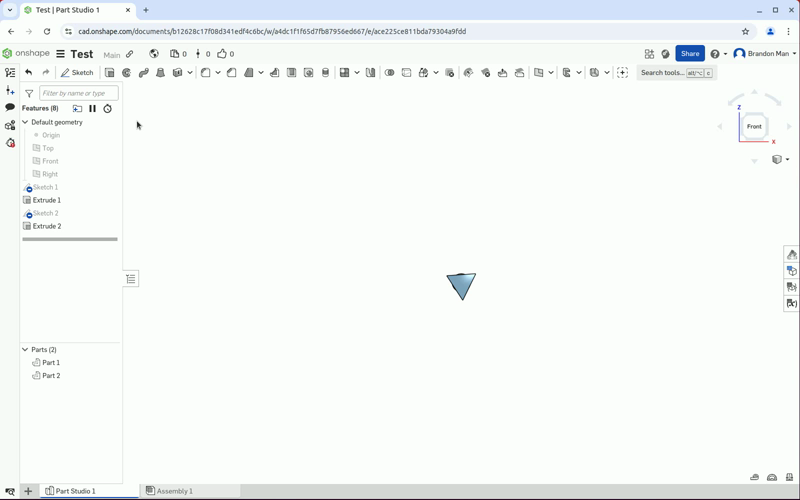
key(shift+h)
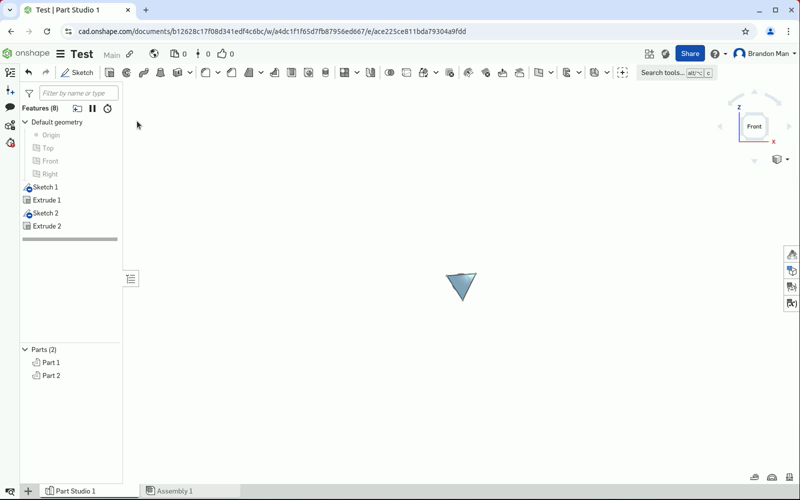
key(shift+h)
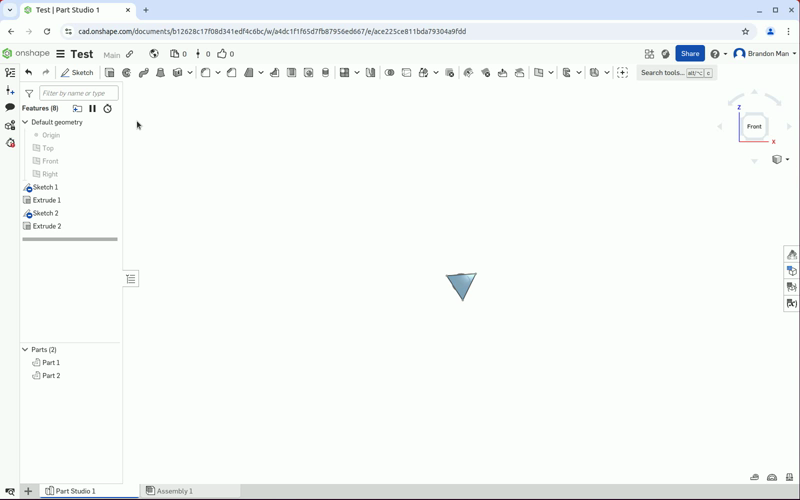
key(shift+7)
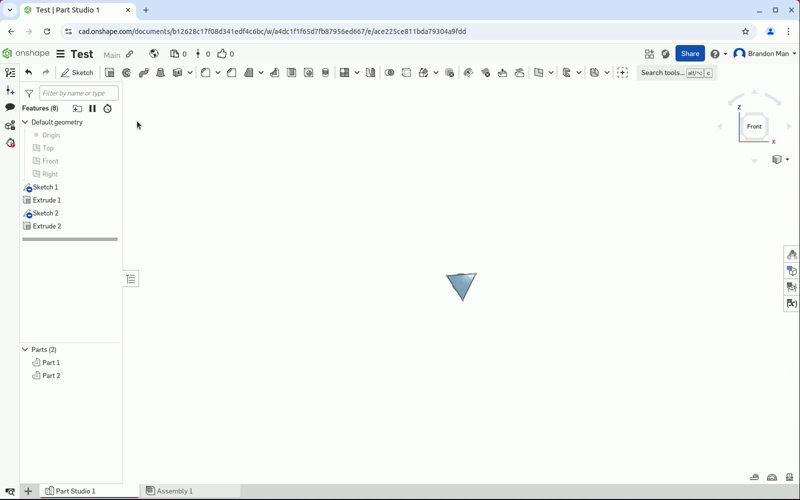
key(left, 2)
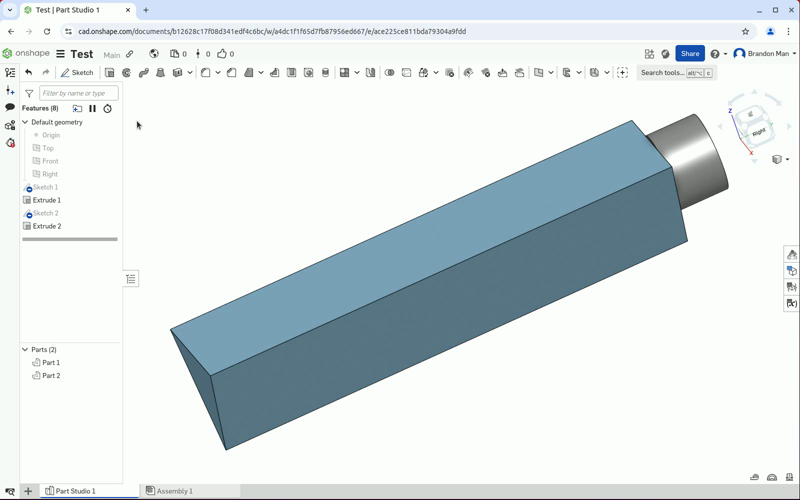
key(down, 2)
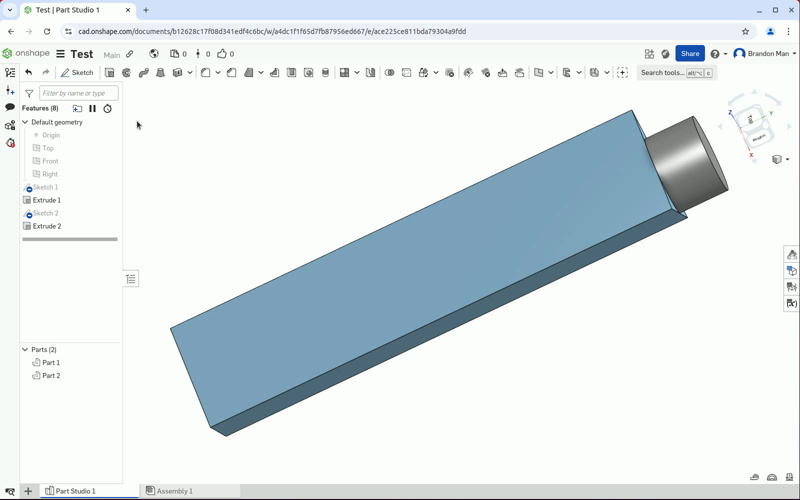
key(up, 2)
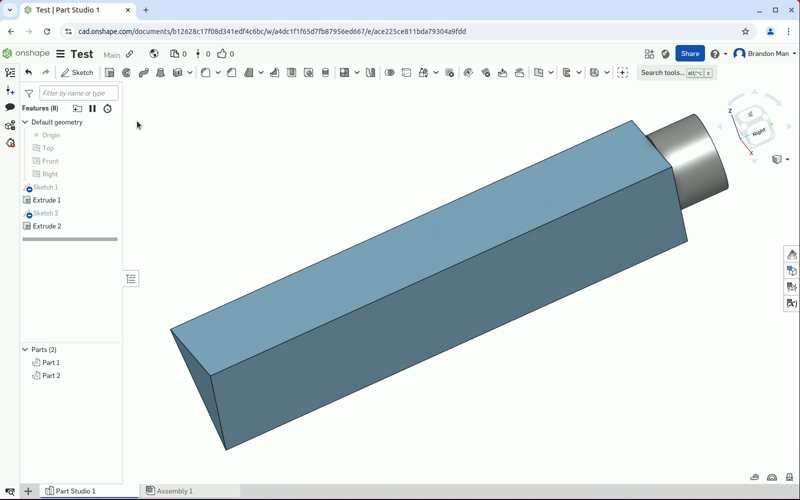
key(right, 2)
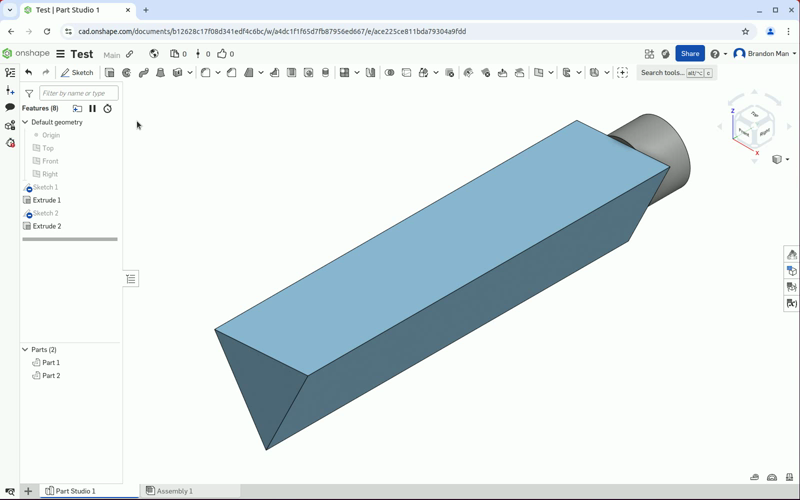
mouse_move(73, 189)
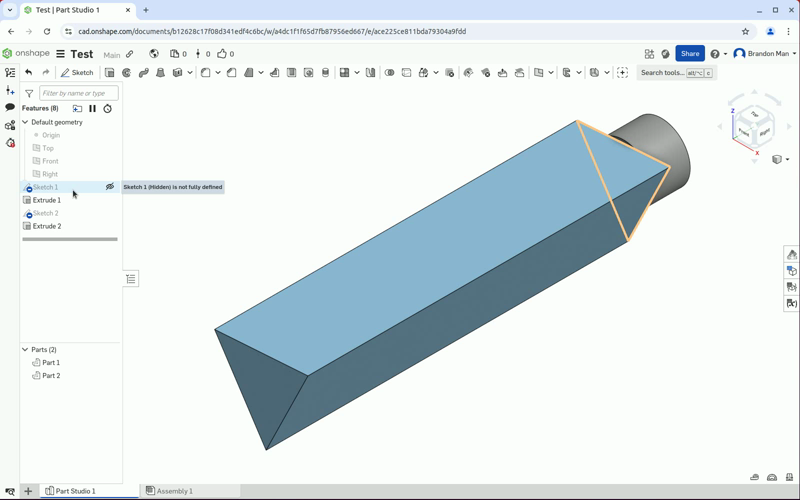
click(73, 189)